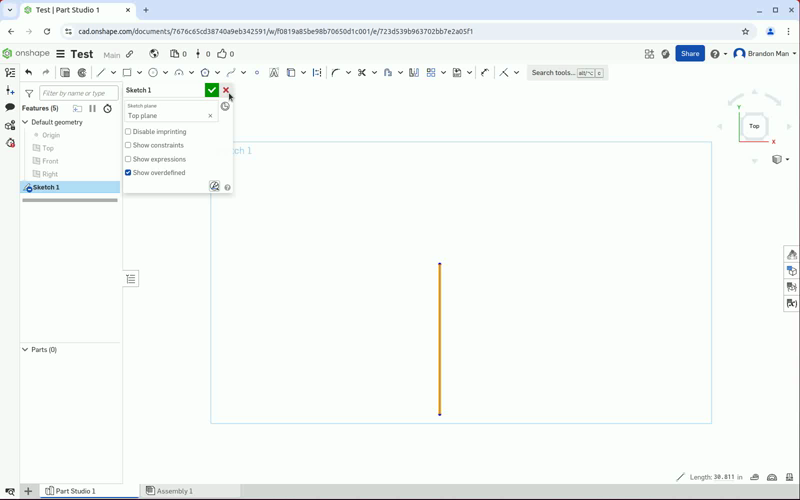
key(shift+h)
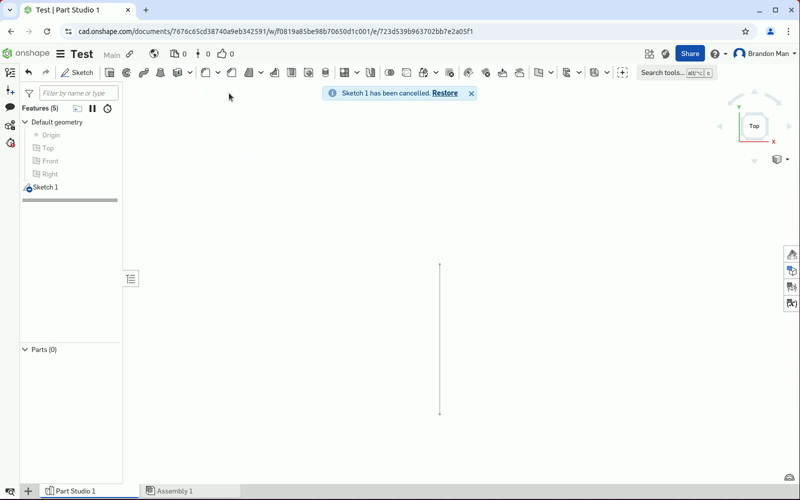
key(shift+s)
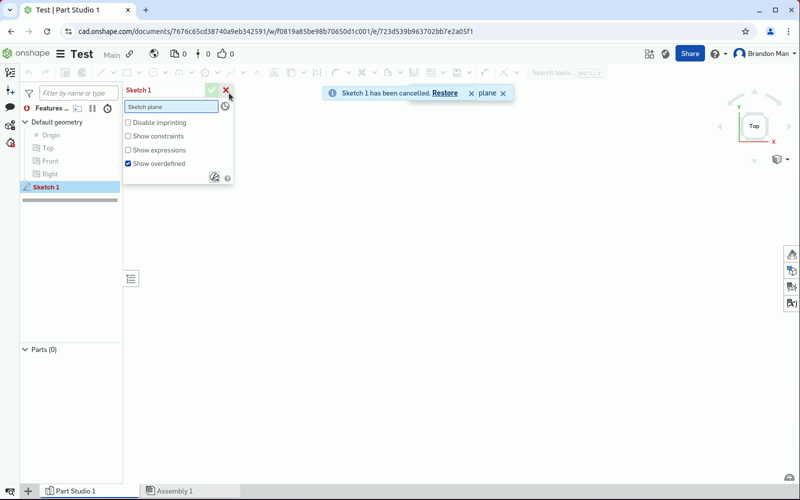
mouse_move(73, 150)
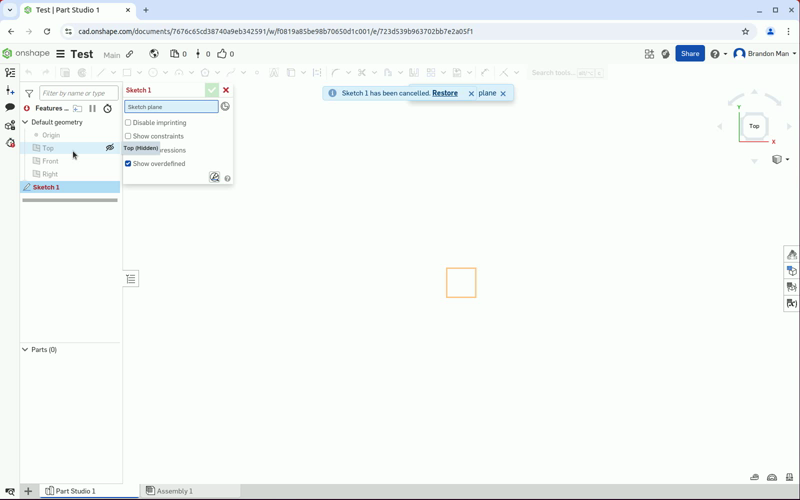
click(73, 150)
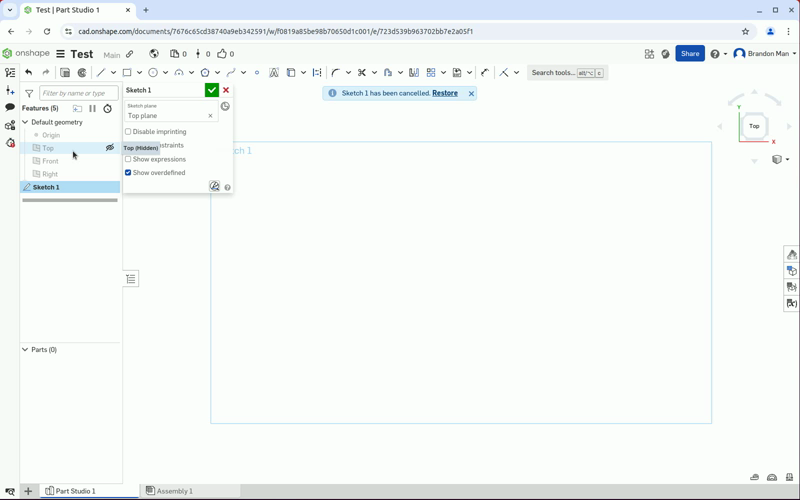
mouse_move(73, 352)
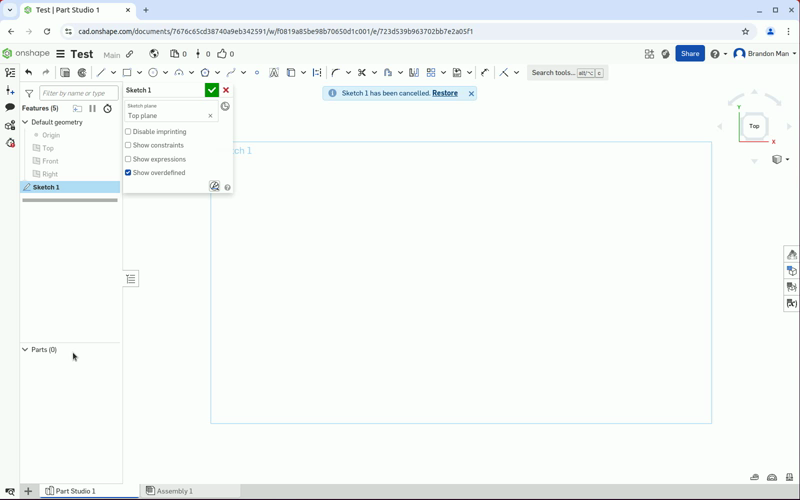
key(y)
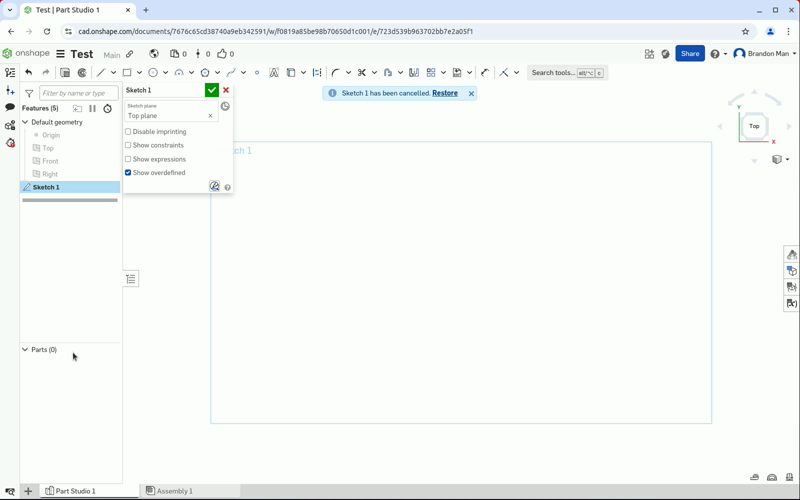
key(l)
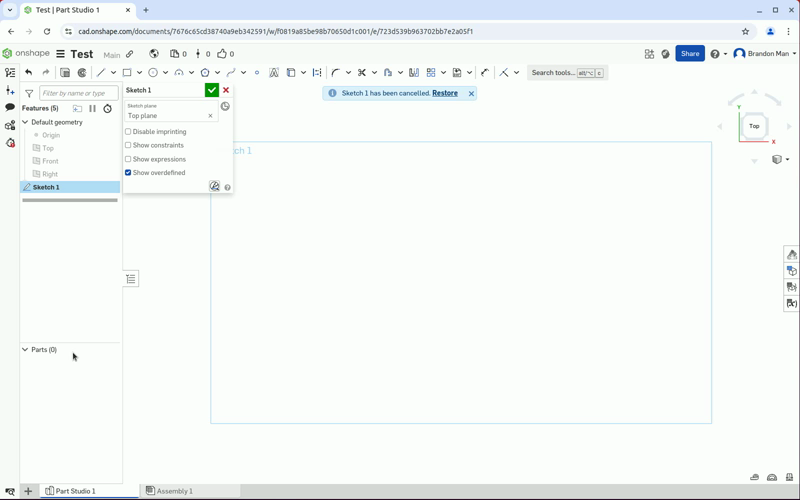
key_down(shift)
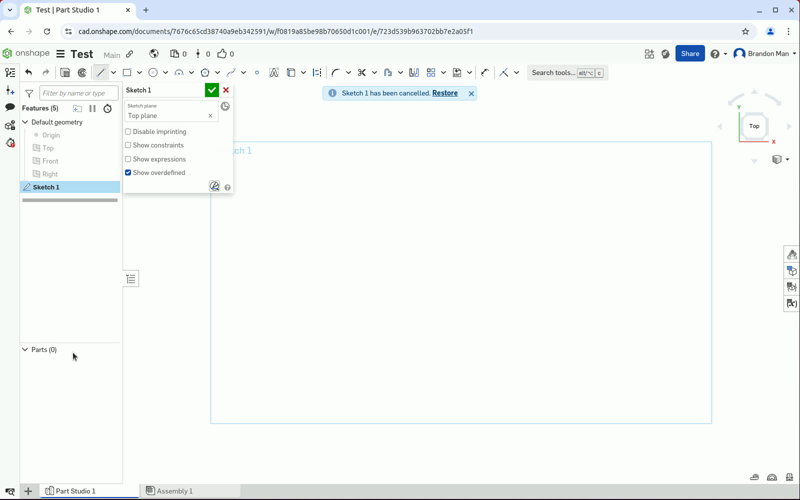
mouse_move(348, 330)
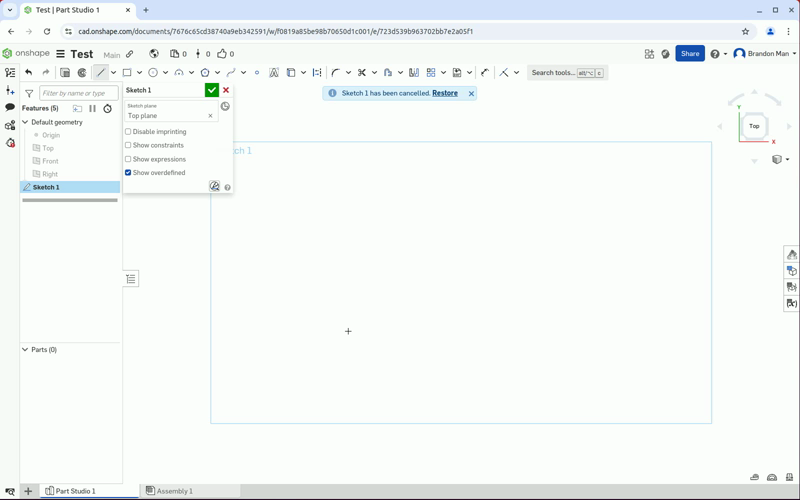
click(348, 330)
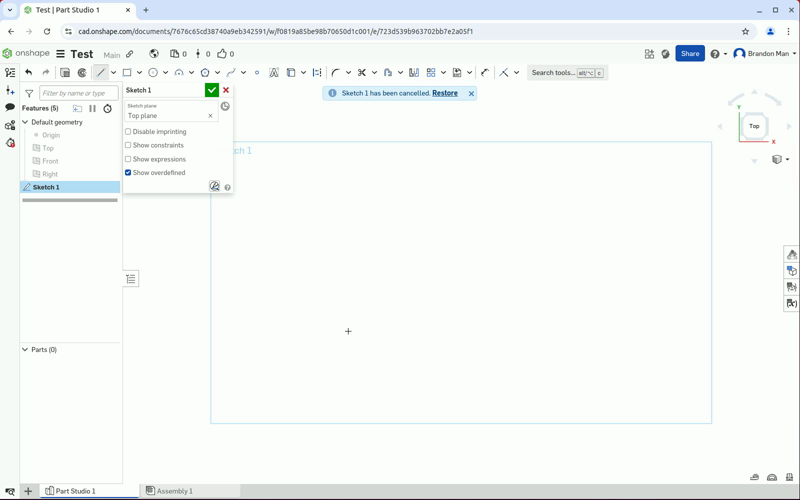
key_up(shift)
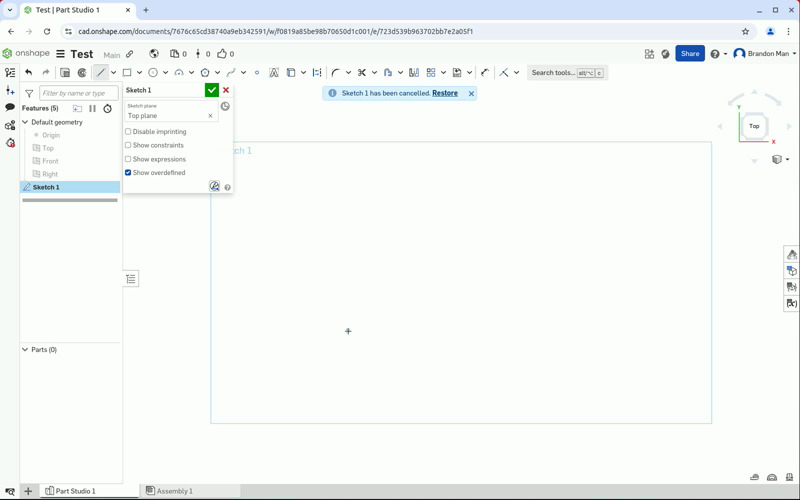
key_down(shift)
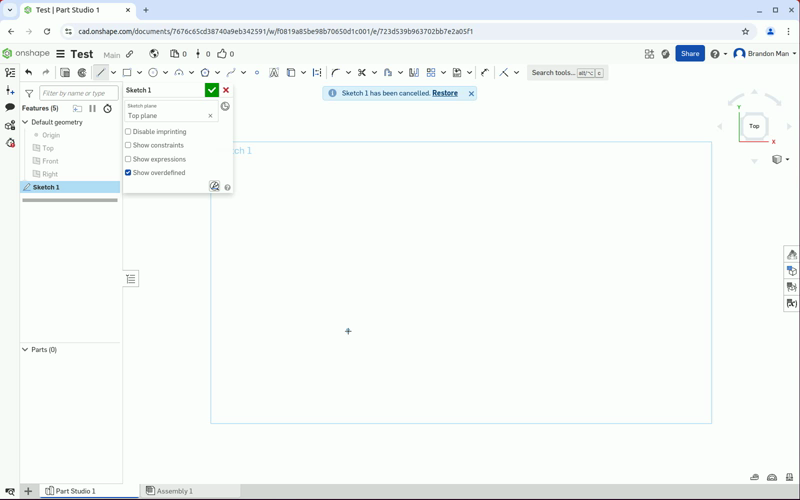
mouse_move(572, 330)
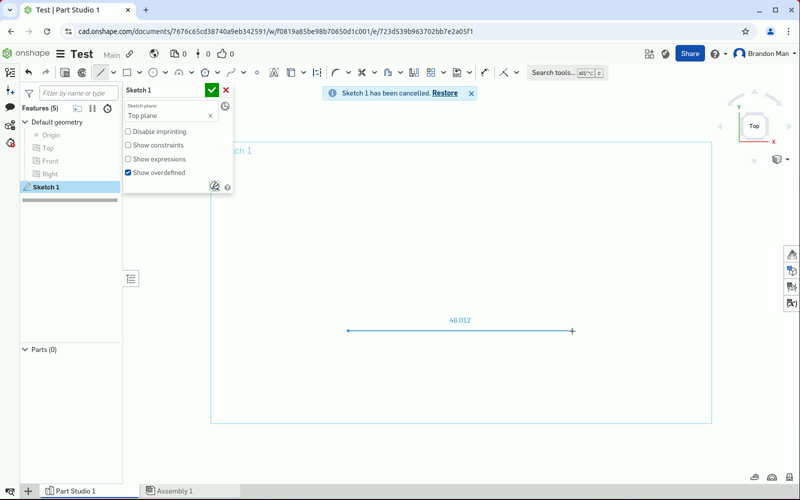
click(572, 330)
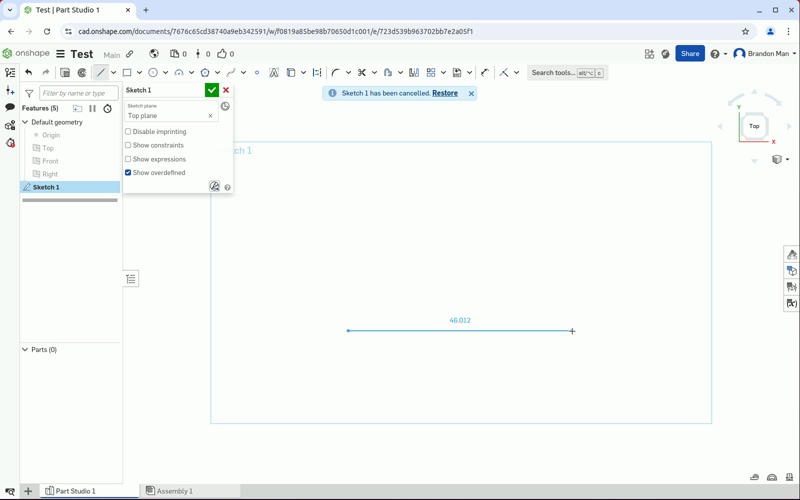
key_up(shift)
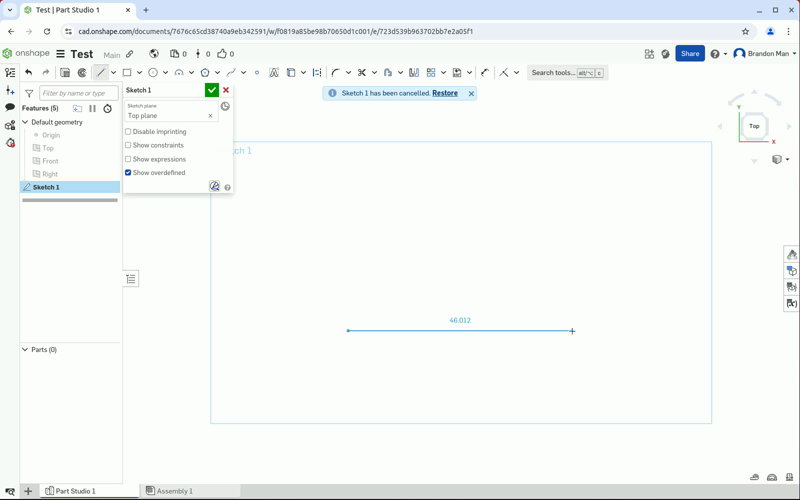
key_down(shift)
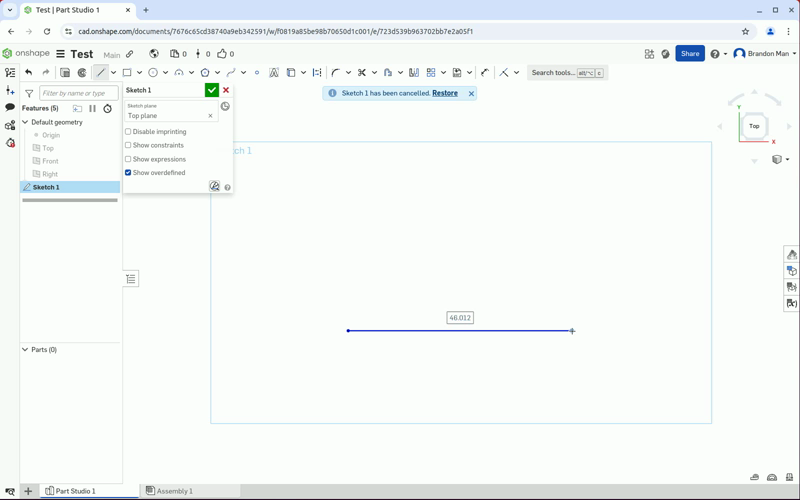
mouse_move(572, 234)
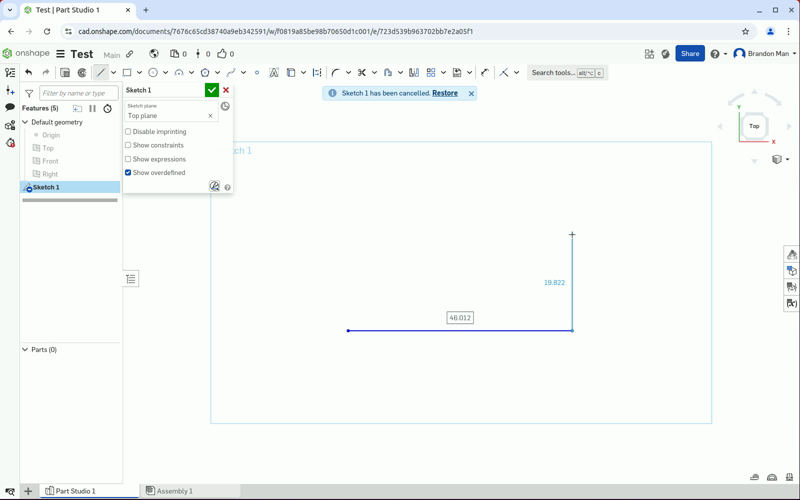
click(572, 234)
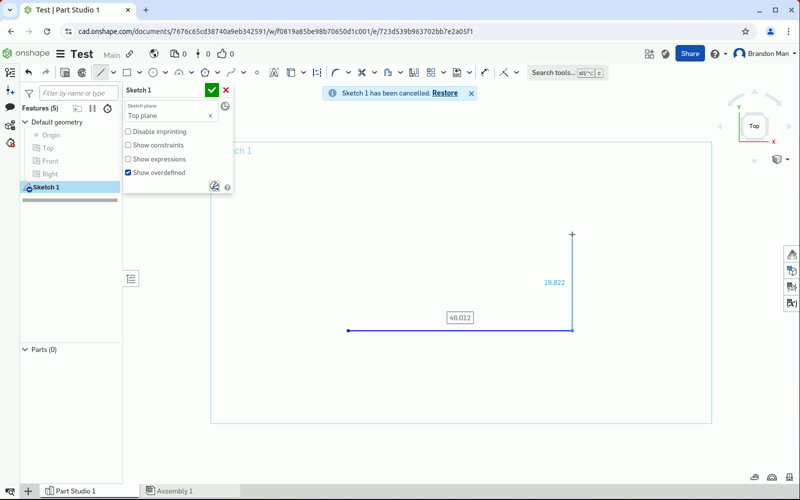
key_up(shift)
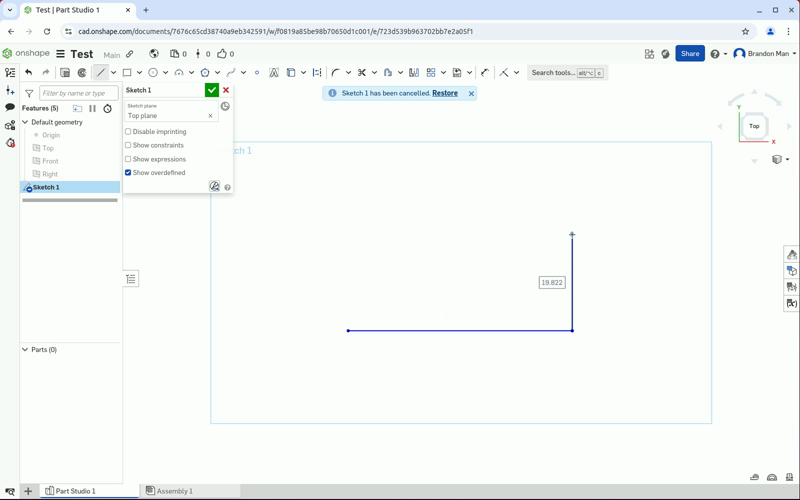
key_down(shift)
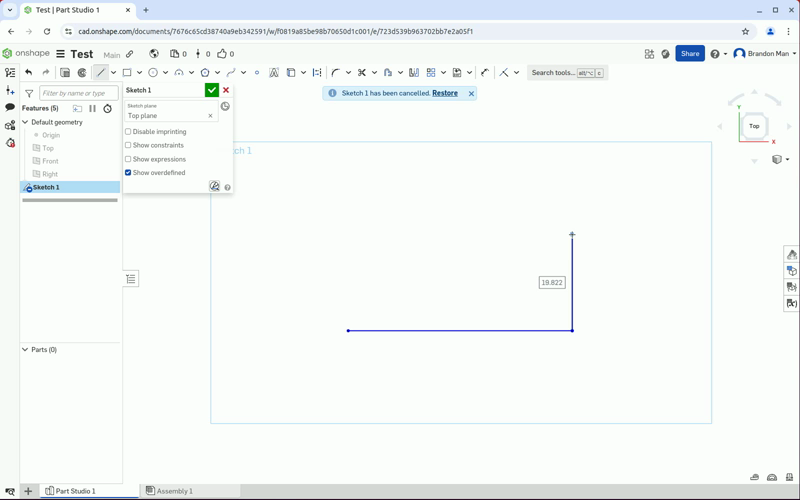
mouse_move(348, 234)
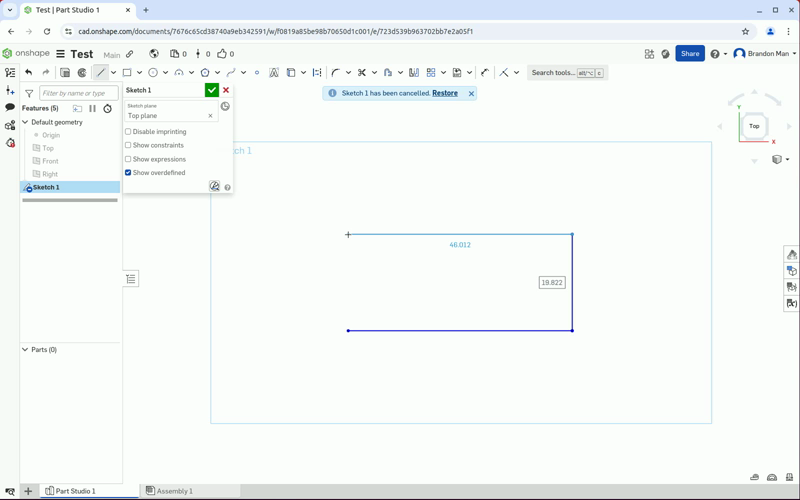
click(348, 234)
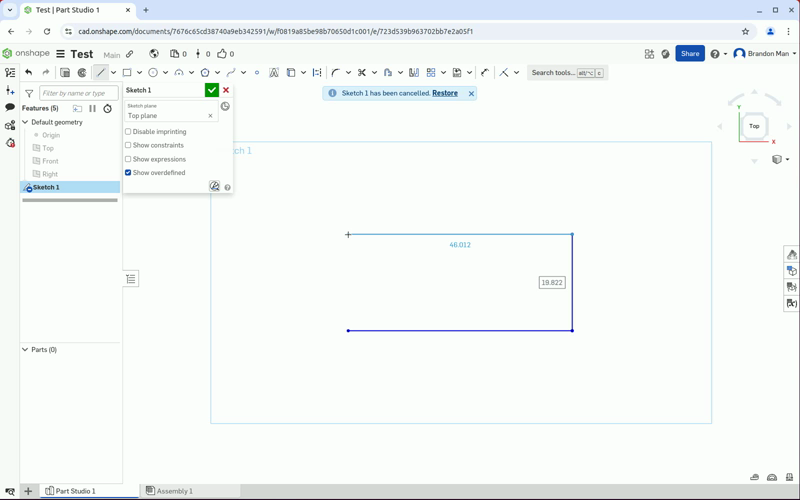
key_up(shift)
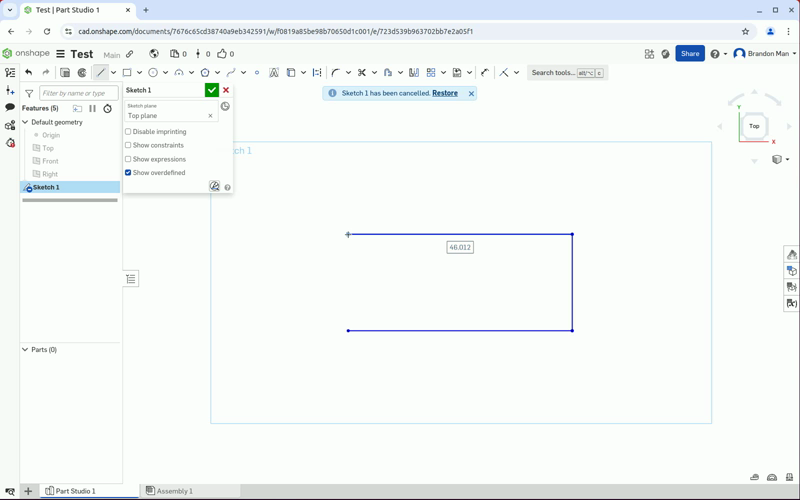
key_down(shift)
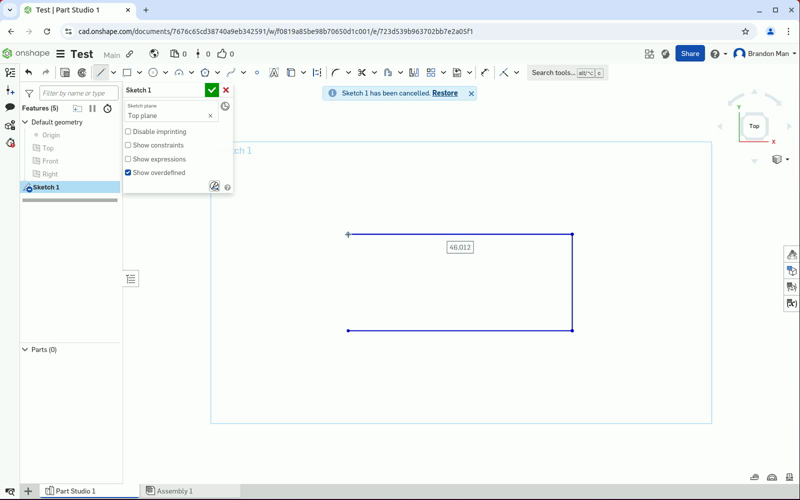
mouse_move(348, 330)
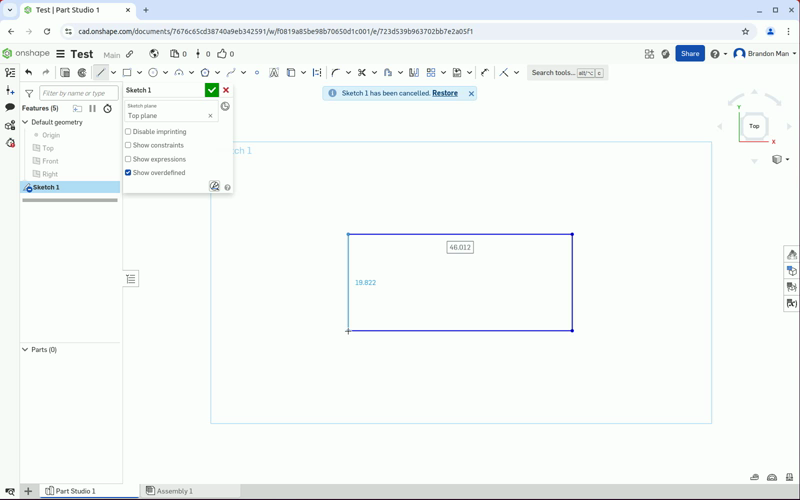
key_up(shift)
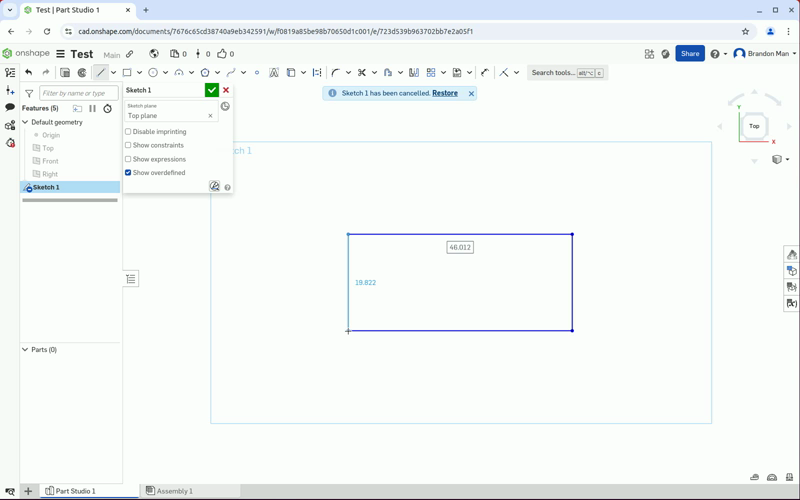
click(348, 330)
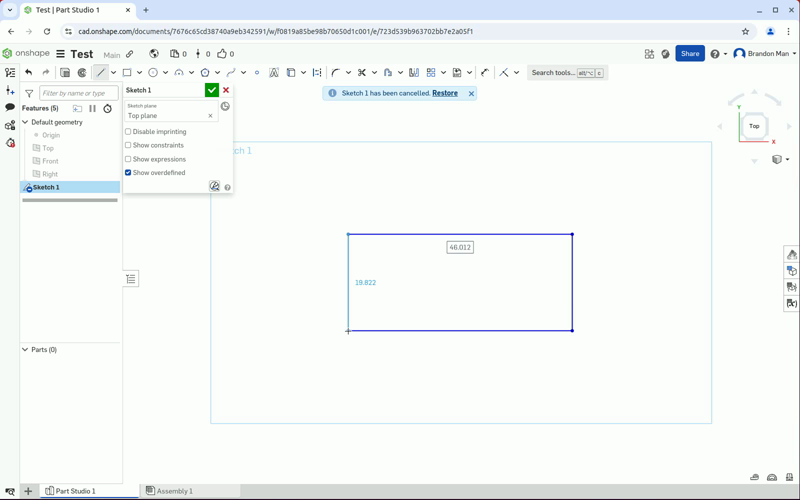
key(esc)
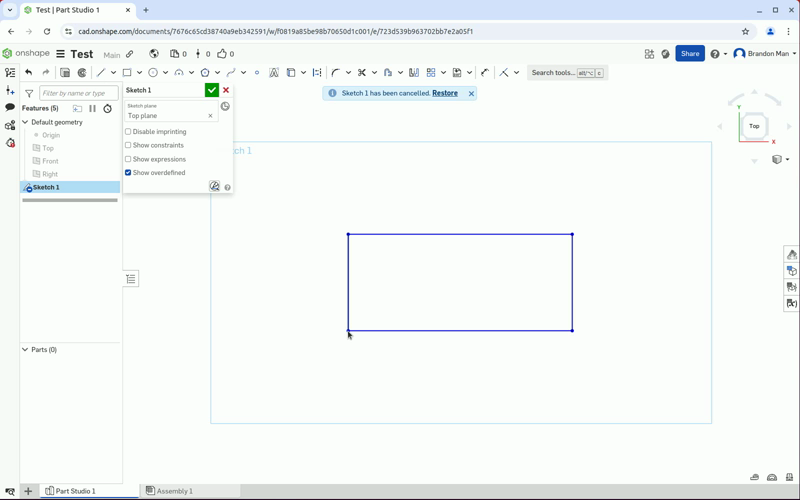
mouse_move(421, 262)
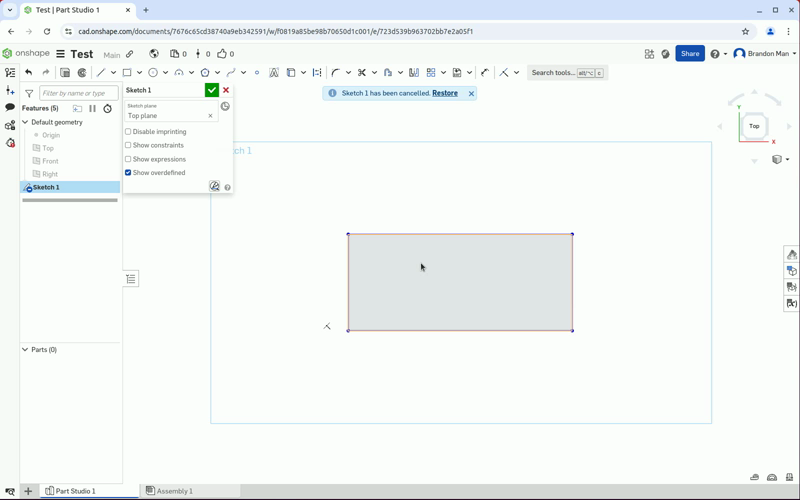
click(421, 262)
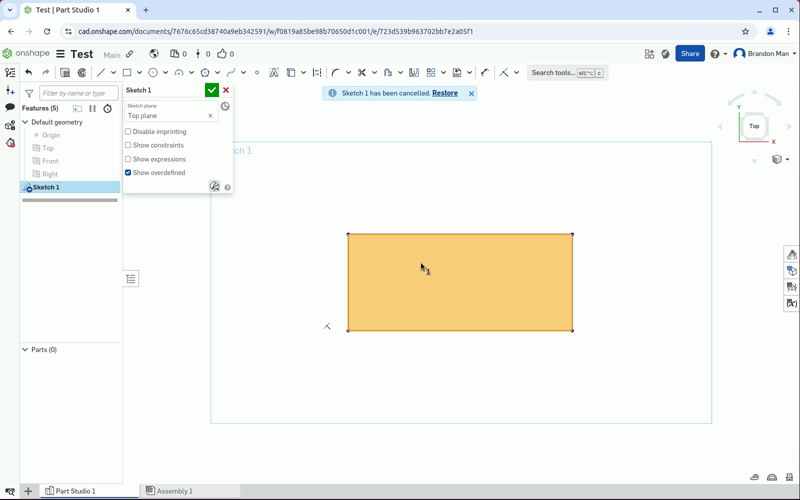
mouse_move(73, 352)
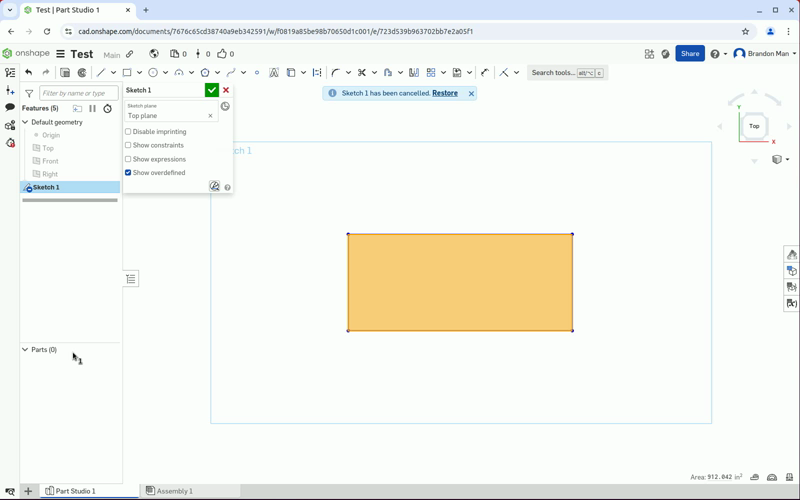
key(shift+y)
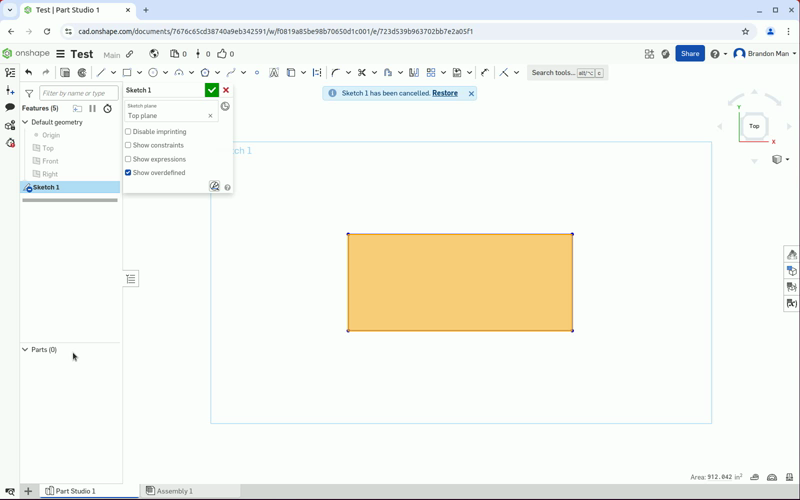
key(shift+e)
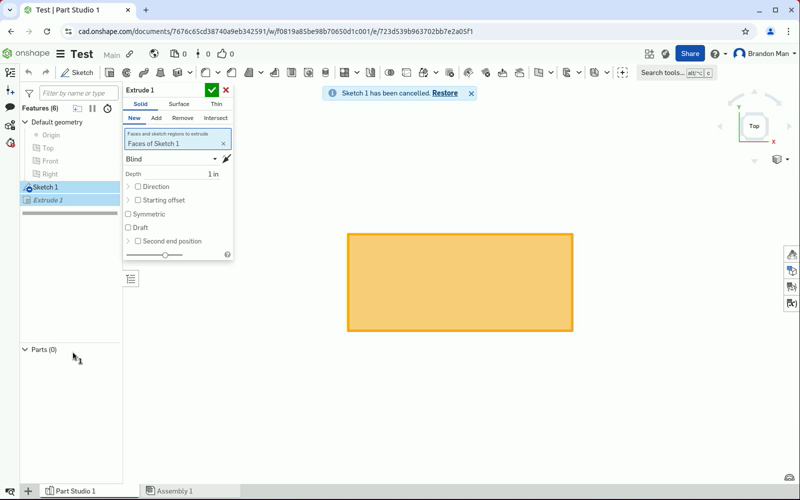
mouse_move(143, 106)
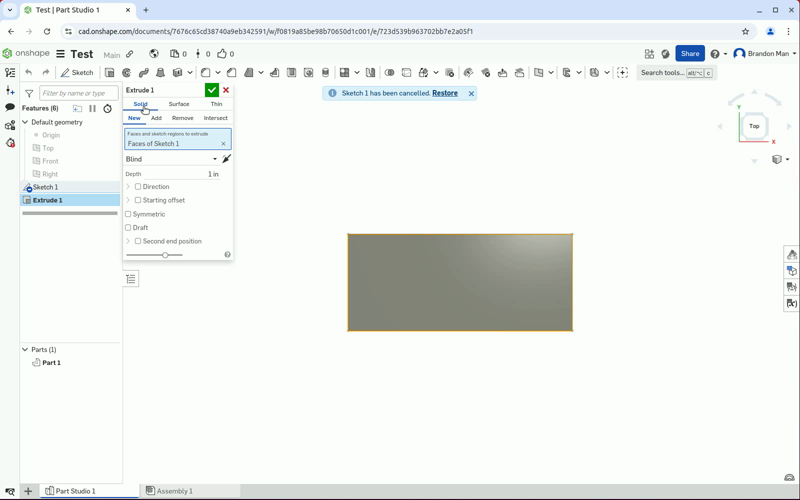
click(143, 106)
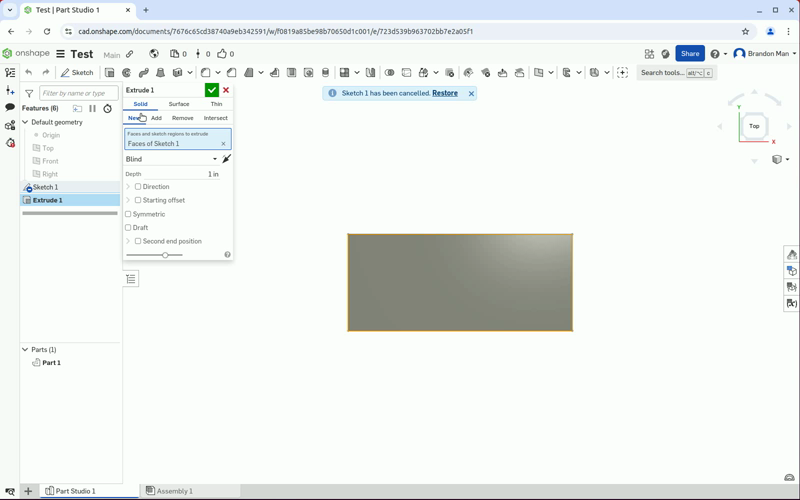
mouse_move(137, 120)
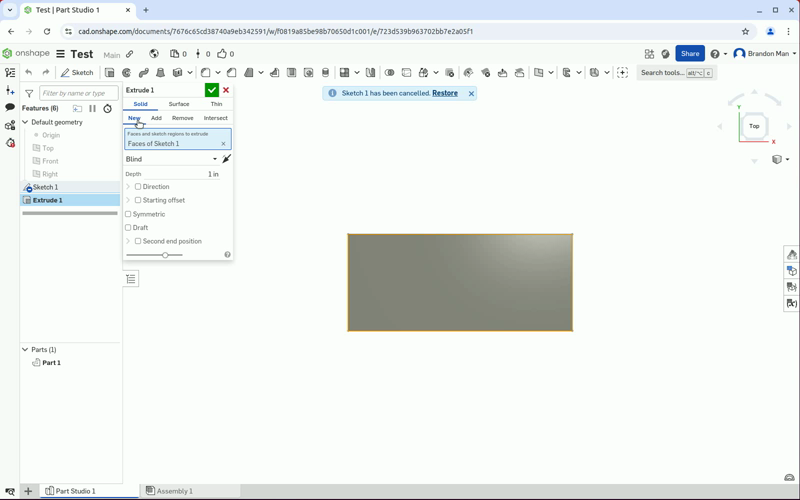
click(137, 120)
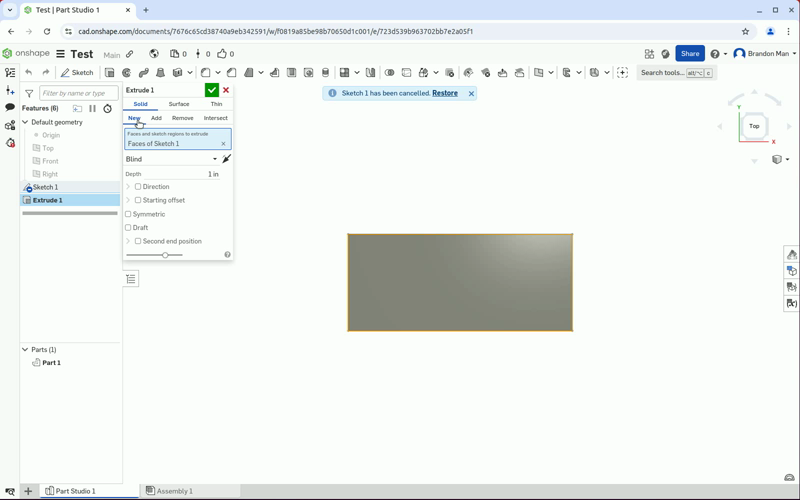
key(tab, 4)
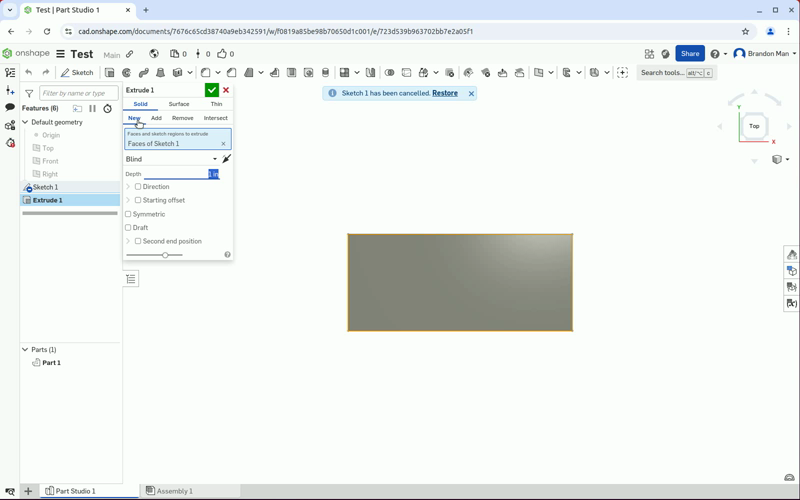
text(1.685)
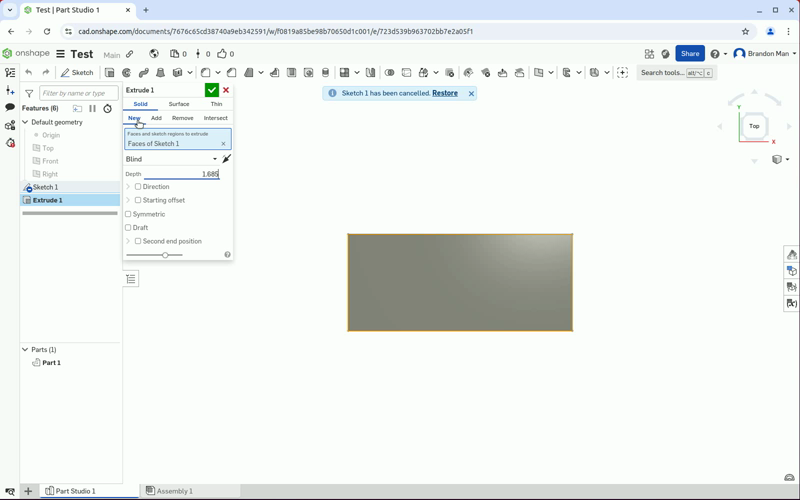
key(enter)
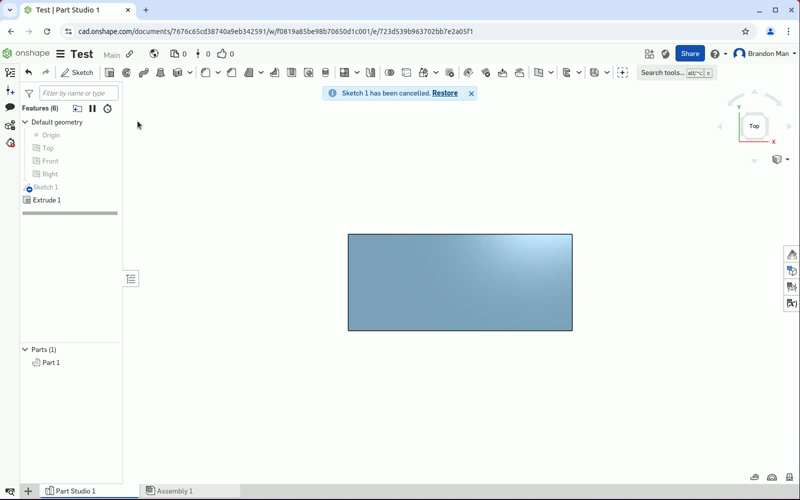
key(shift+h)
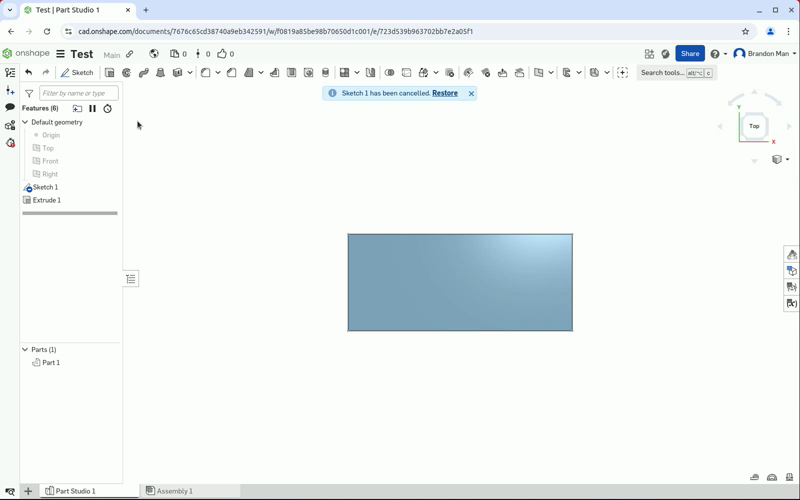
key(shift+h)
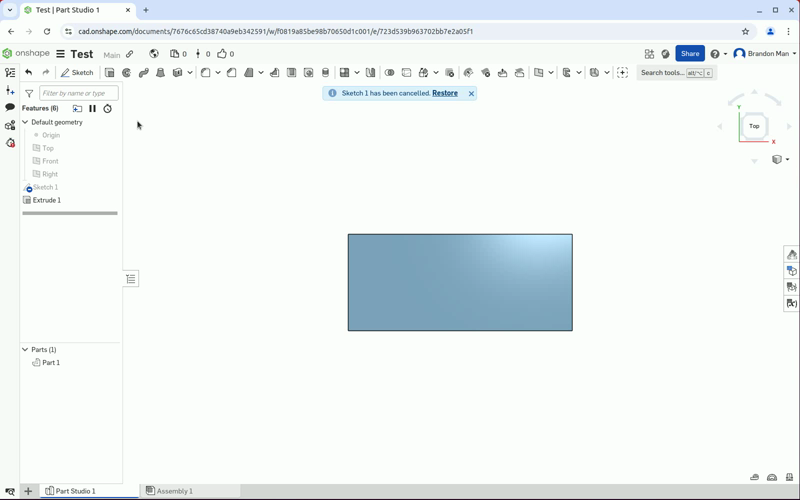
mouse_move(73, 189)
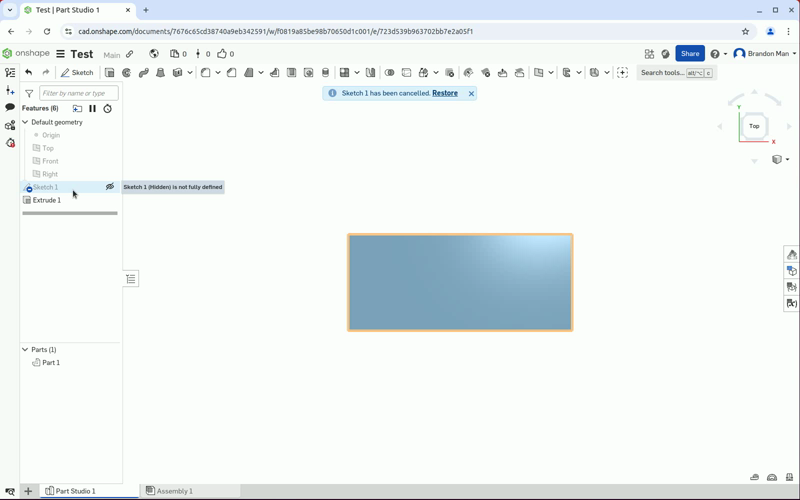
click(73, 189)
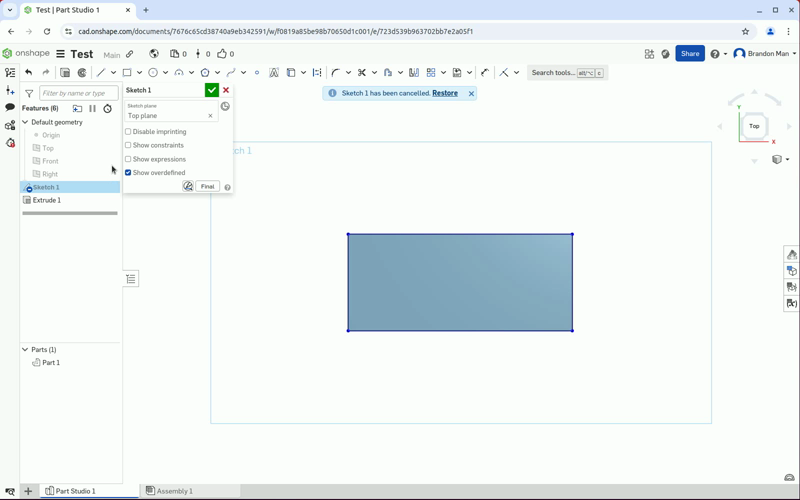
mouse_move(229, 92)
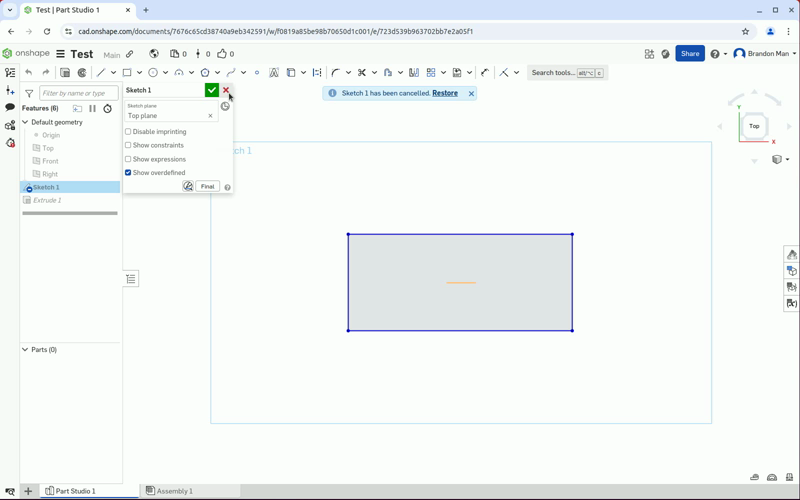
click(229, 92)
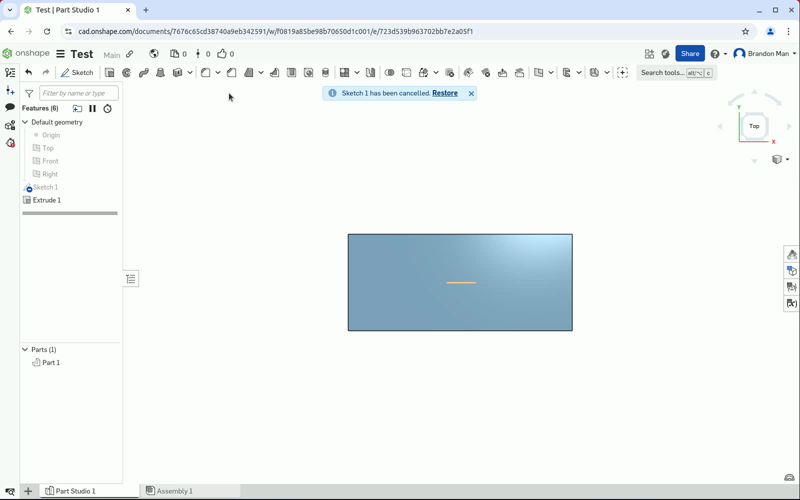
mouse_move(541, 75)
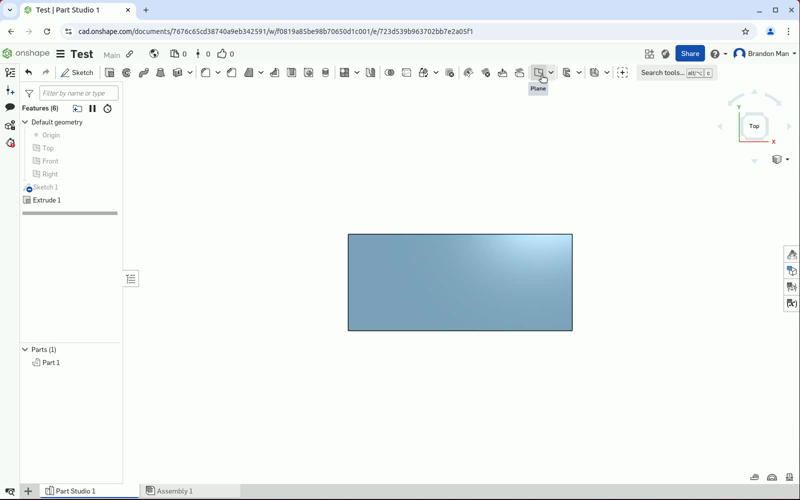
click(541, 75)
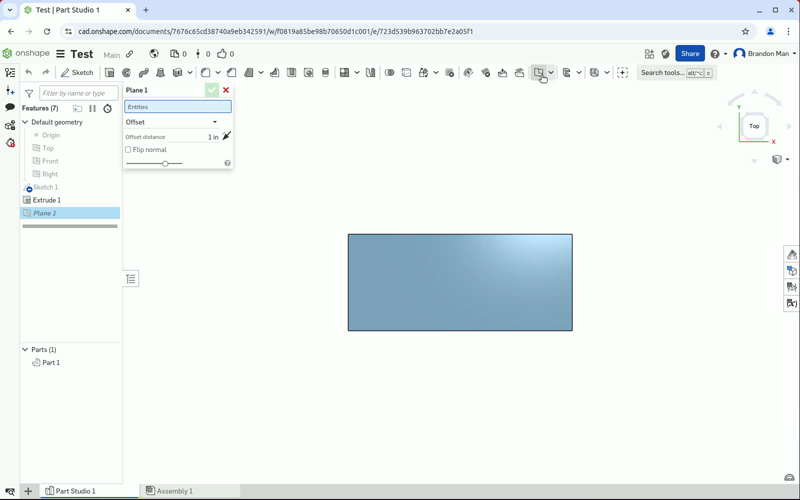
mouse_move(73, 150)
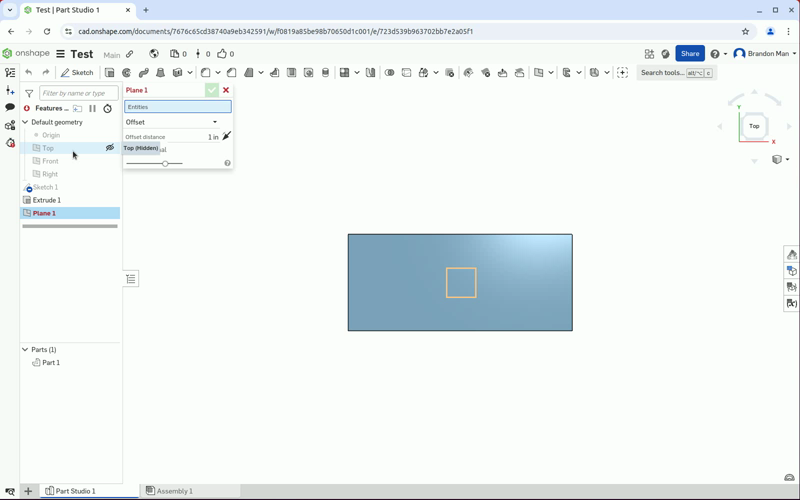
click(73, 150)
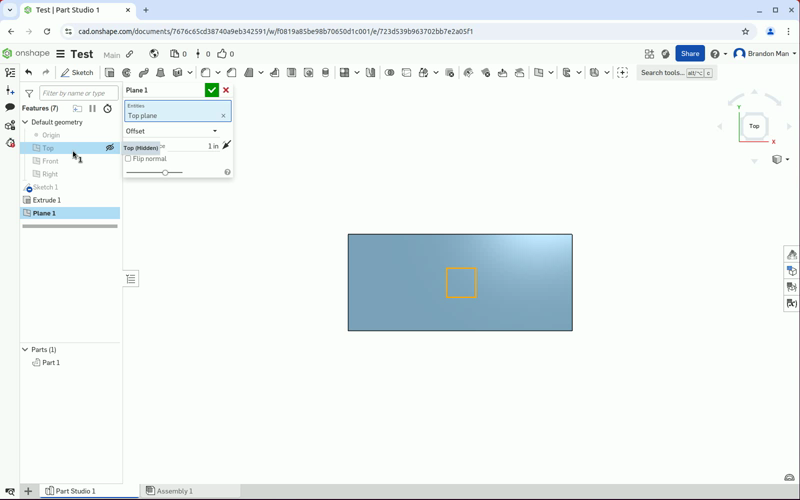
key(tab, 2)
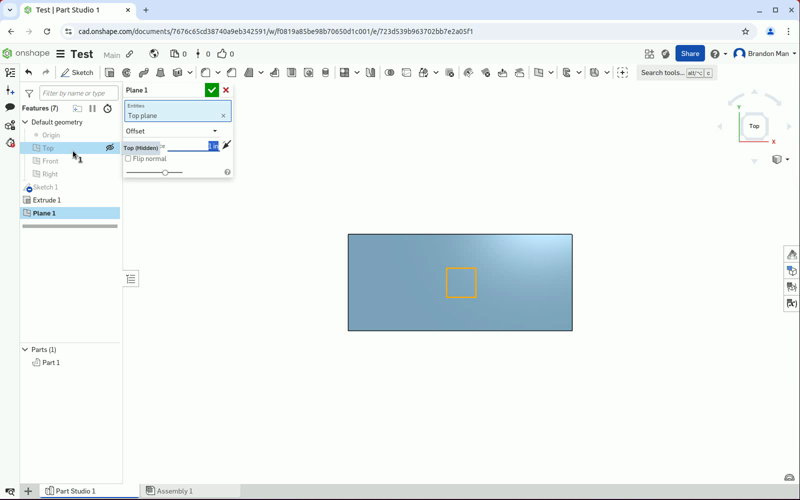
text(1.695)
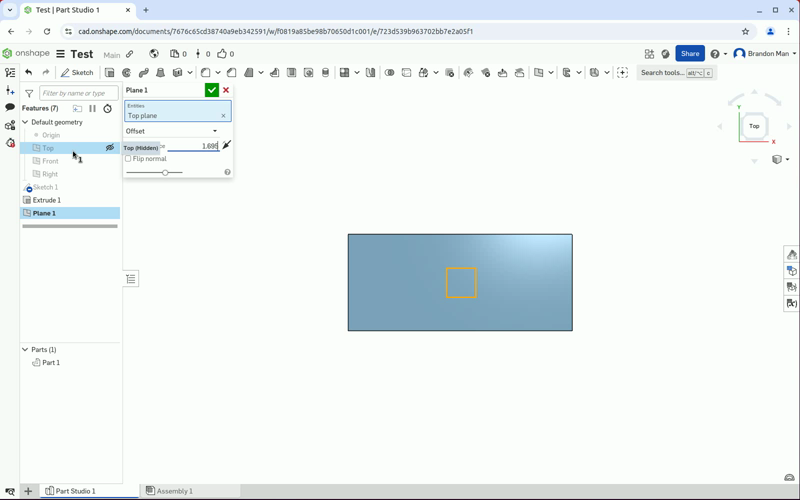
key(enter, 2)
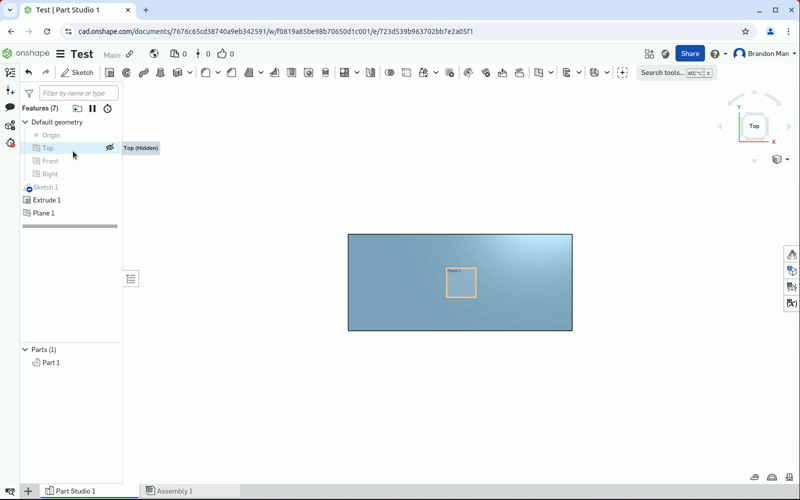
key(shift+s)
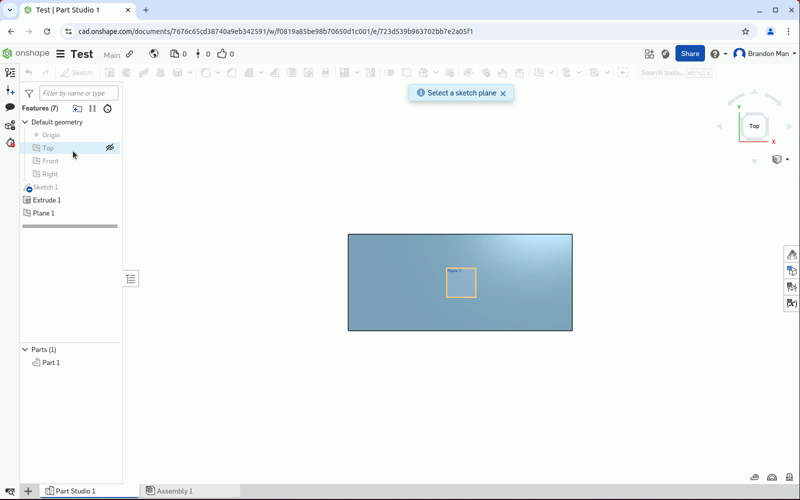
mouse_move(73, 215)
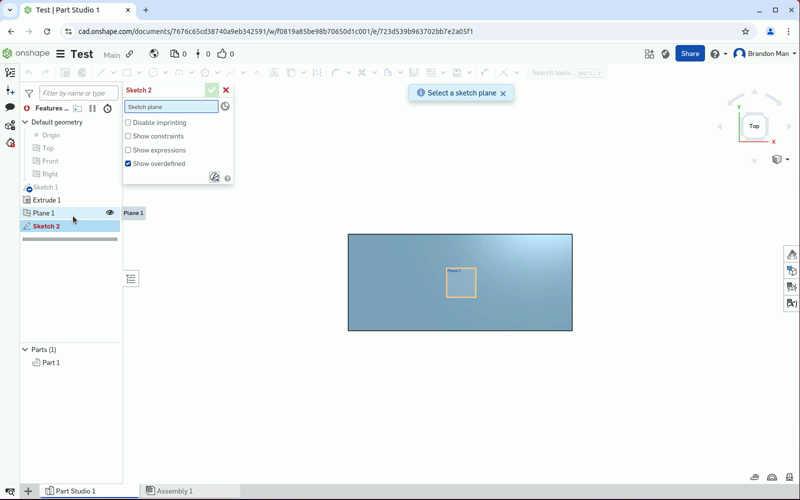
click(73, 215)
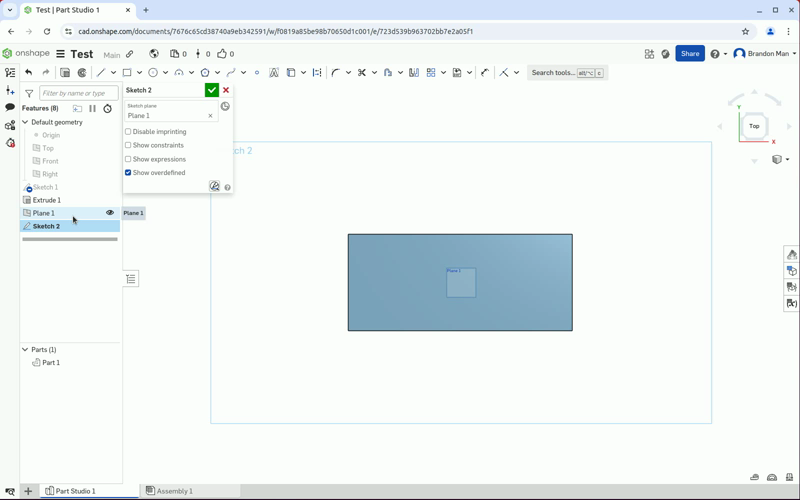
mouse_move(73, 352)
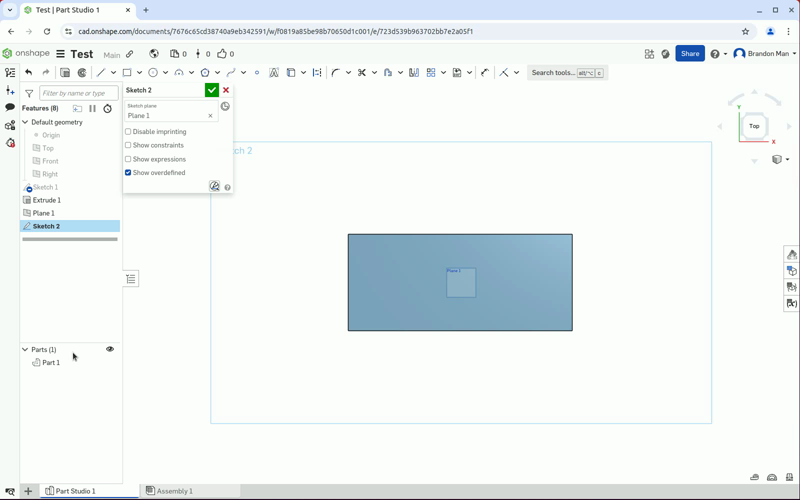
key(y)
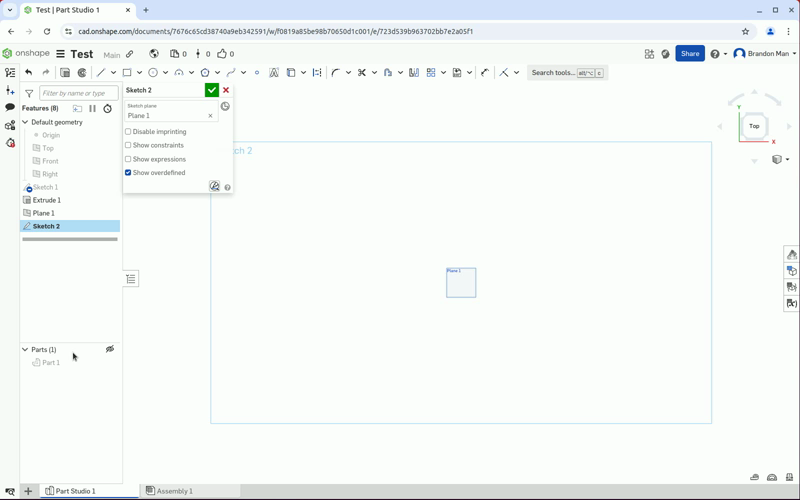
key(l)
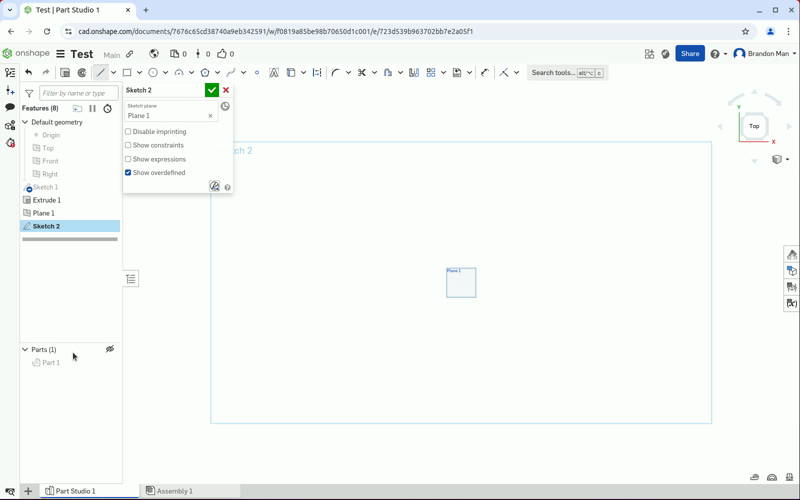
key_down(shift)
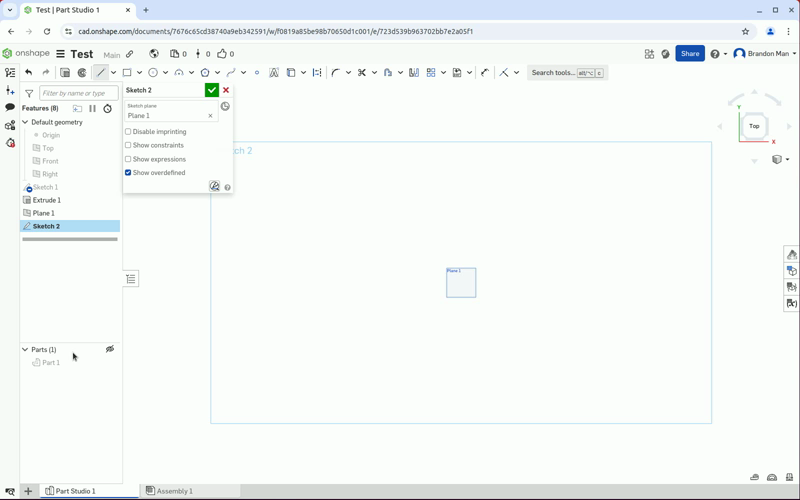
mouse_move(348, 330)
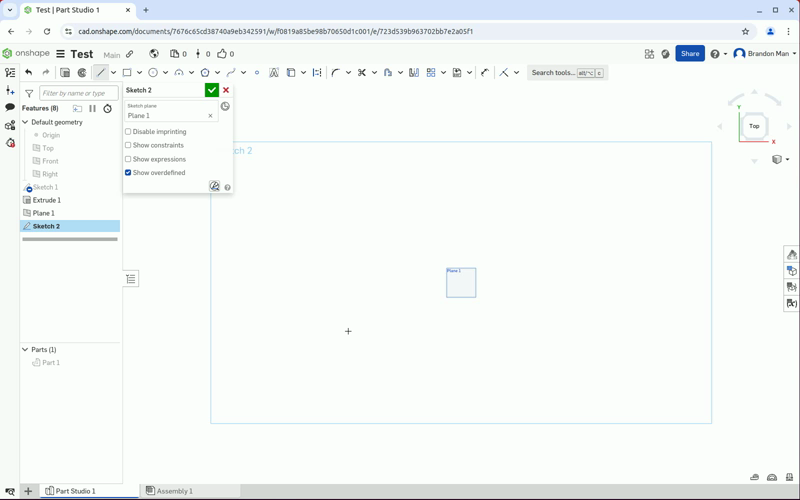
click(348, 330)
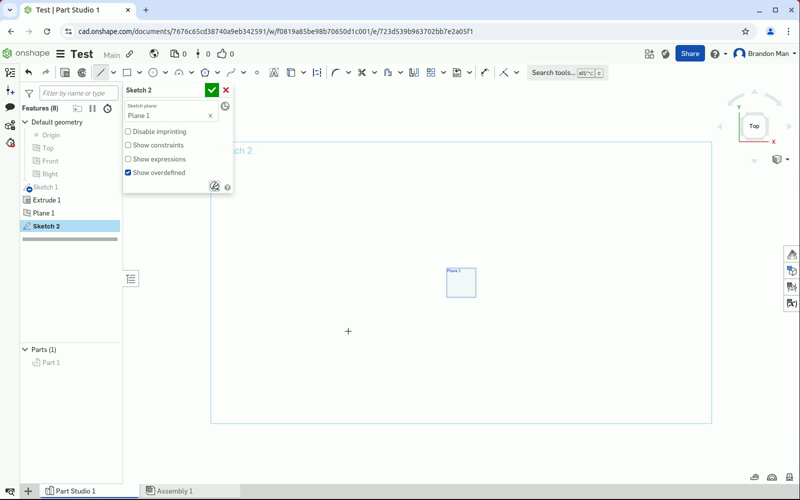
key_up(shift)
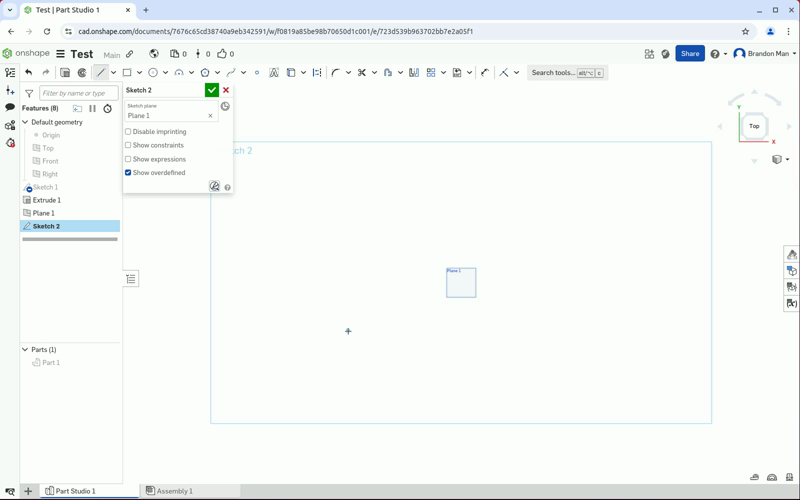
key_down(shift)
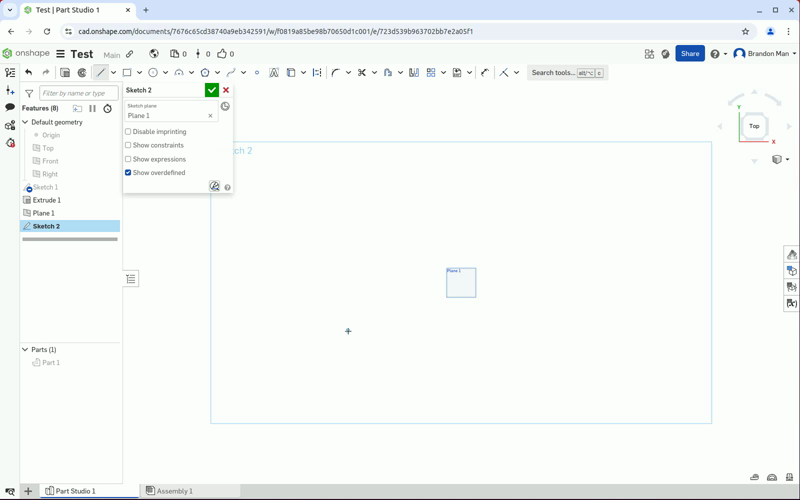
mouse_move(447, 330)
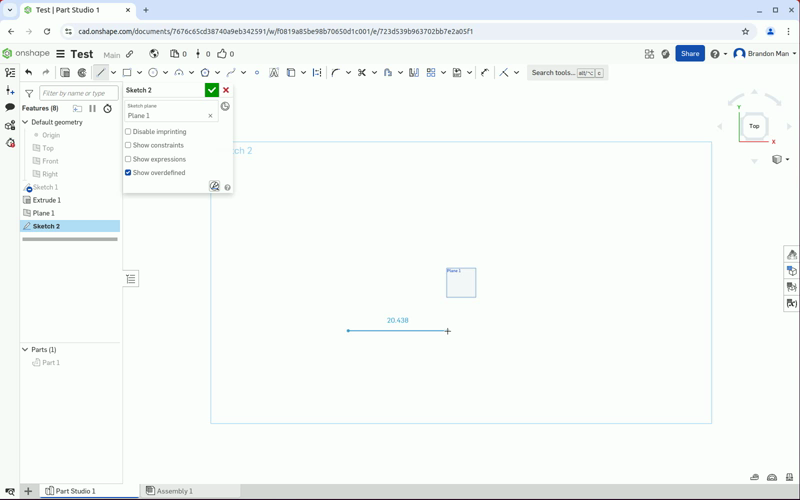
click(447, 330)
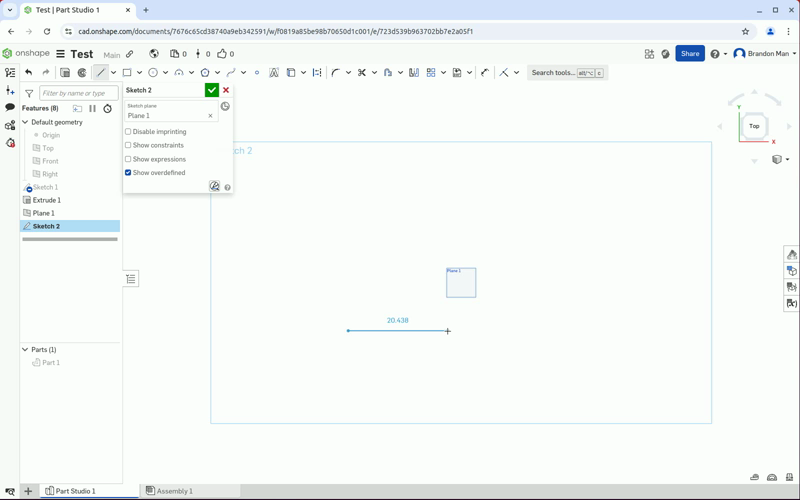
key_up(shift)
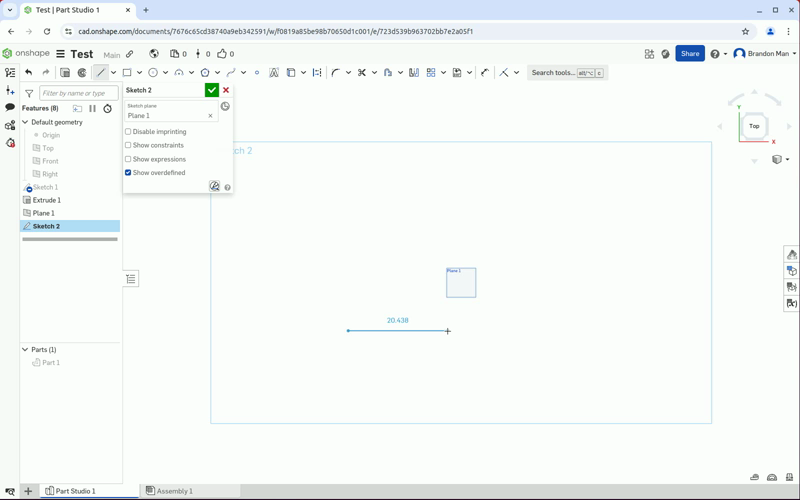
key_down(shift)
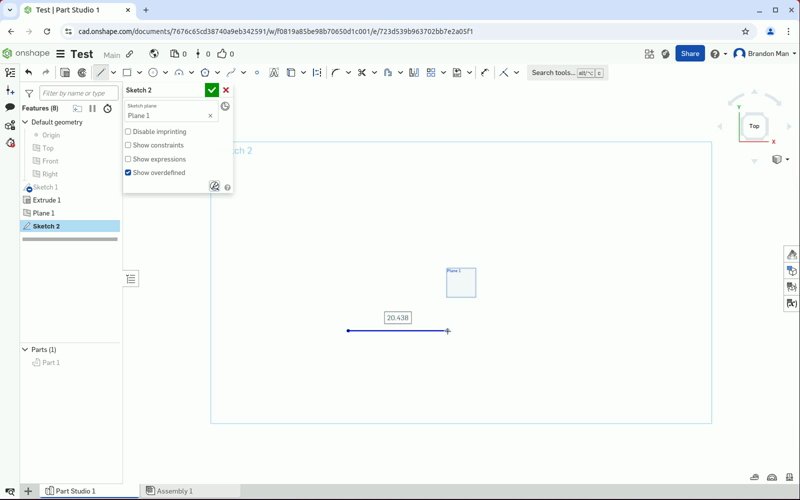
mouse_move(447, 234)
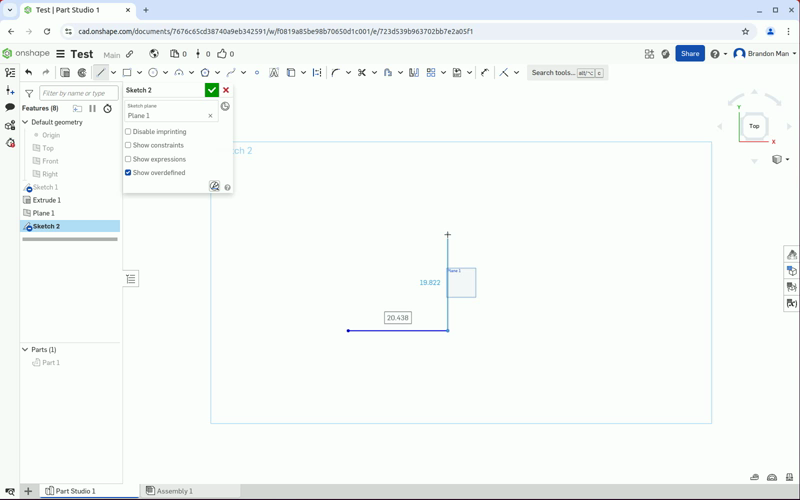
click(447, 234)
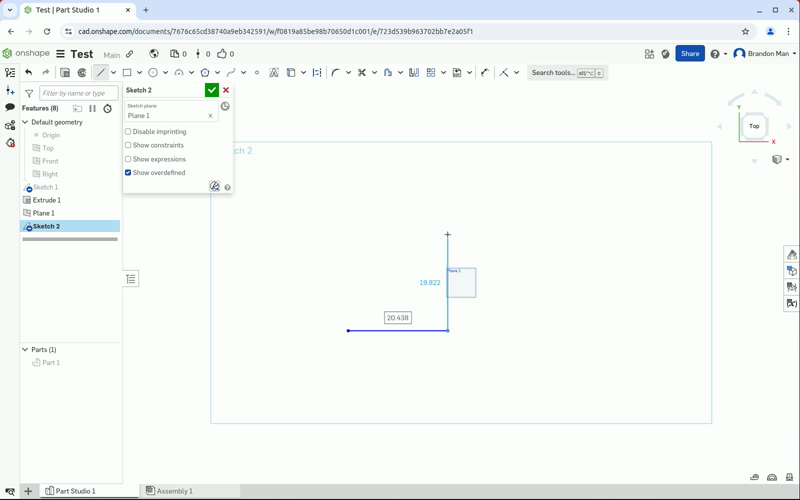
key_up(shift)
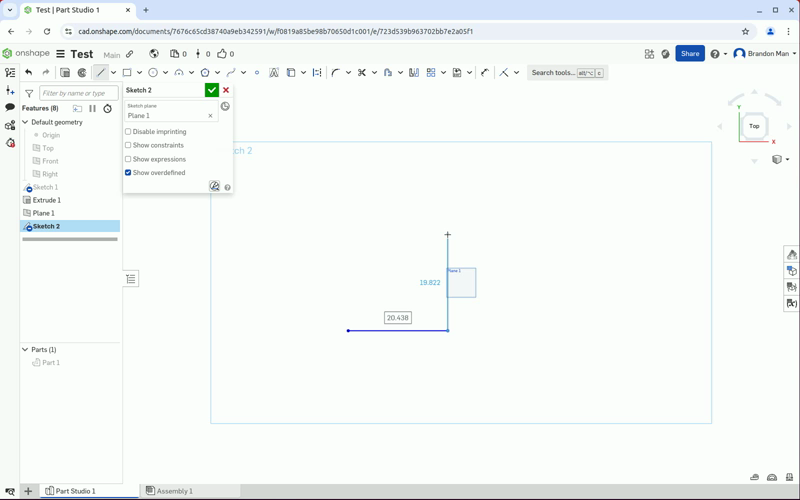
key_down(shift)
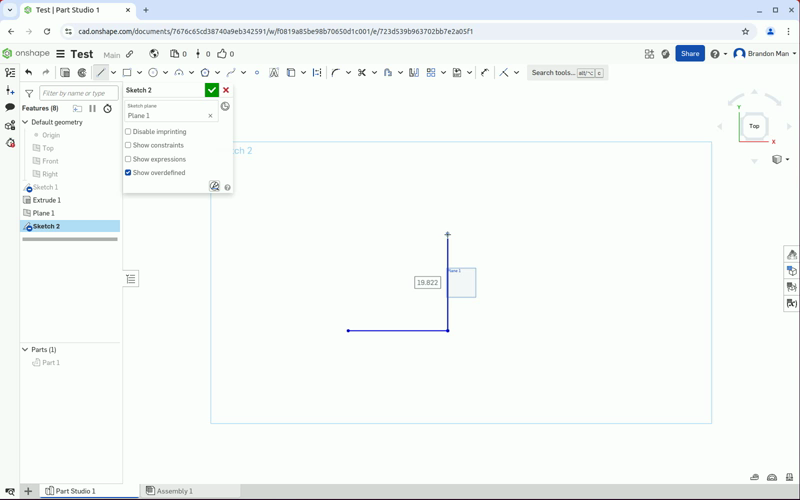
mouse_move(348, 234)
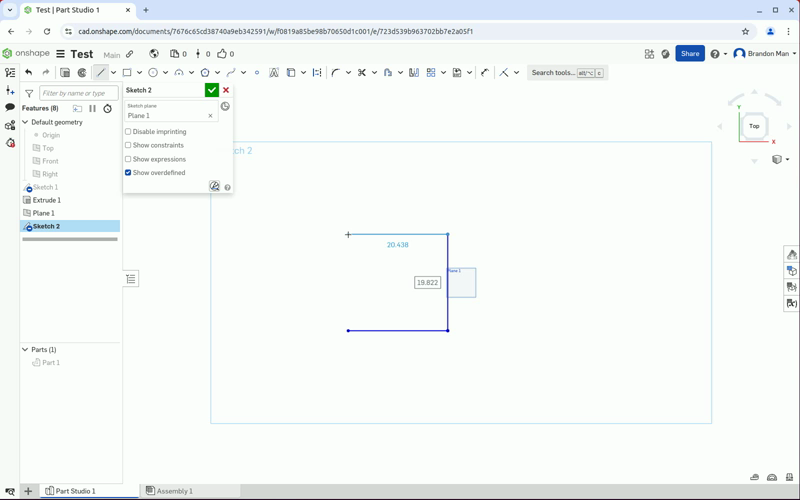
click(348, 234)
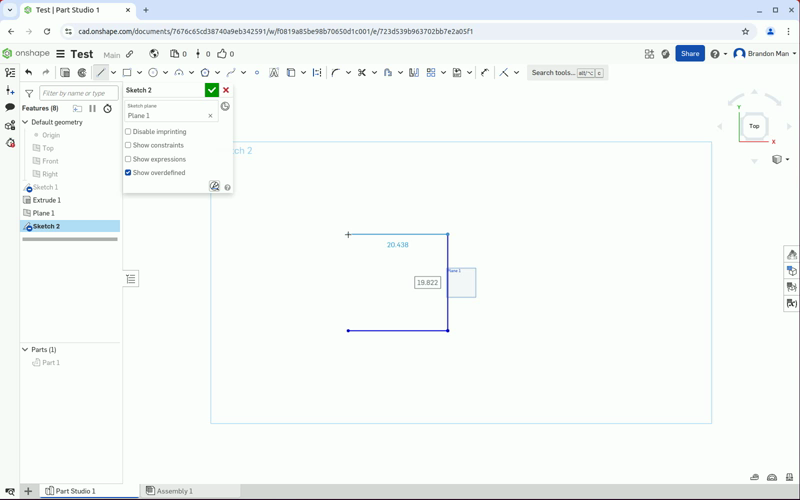
key_up(shift)
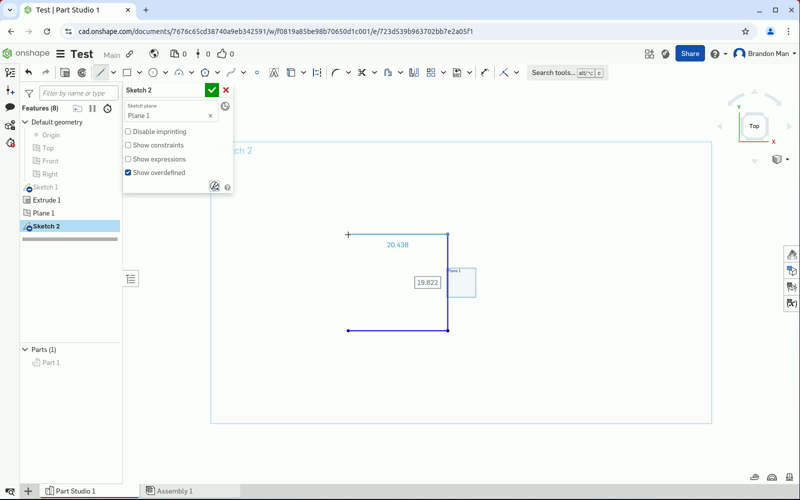
key_down(shift)
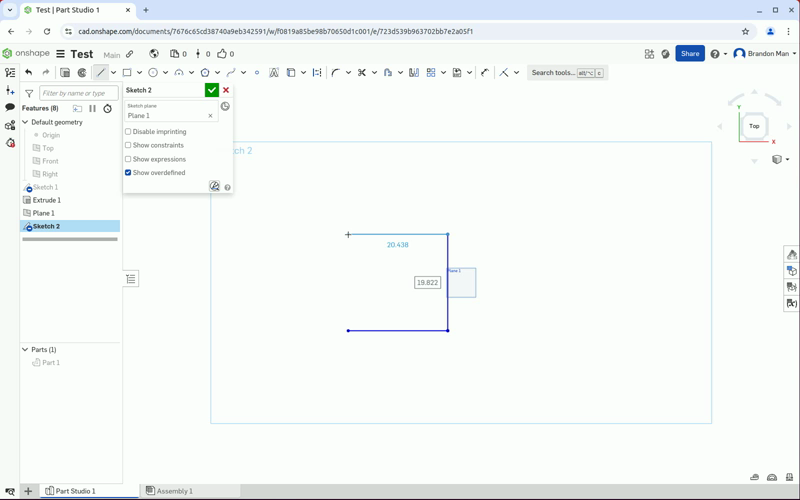
mouse_move(348, 330)
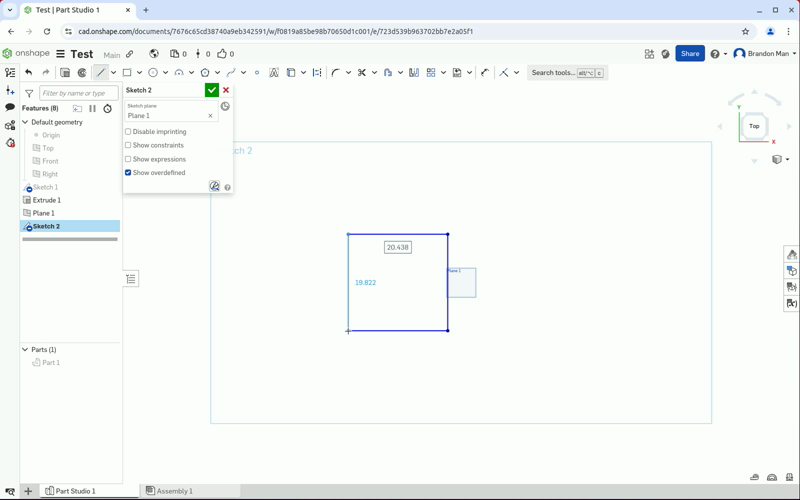
key_up(shift)
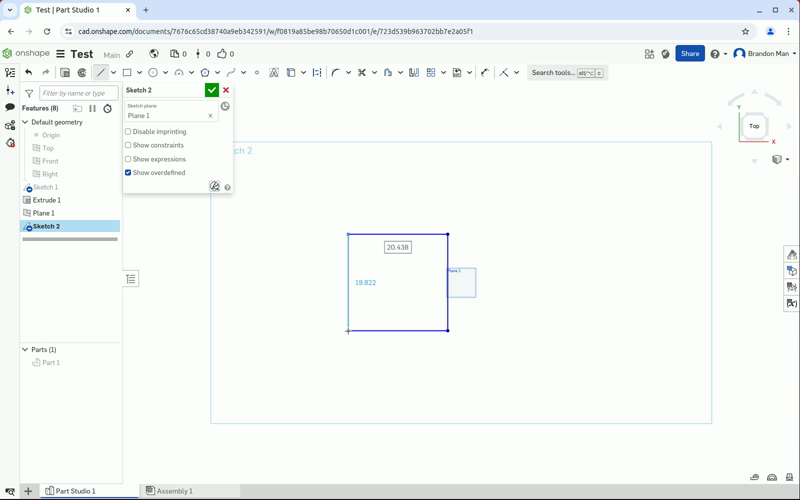
click(348, 330)
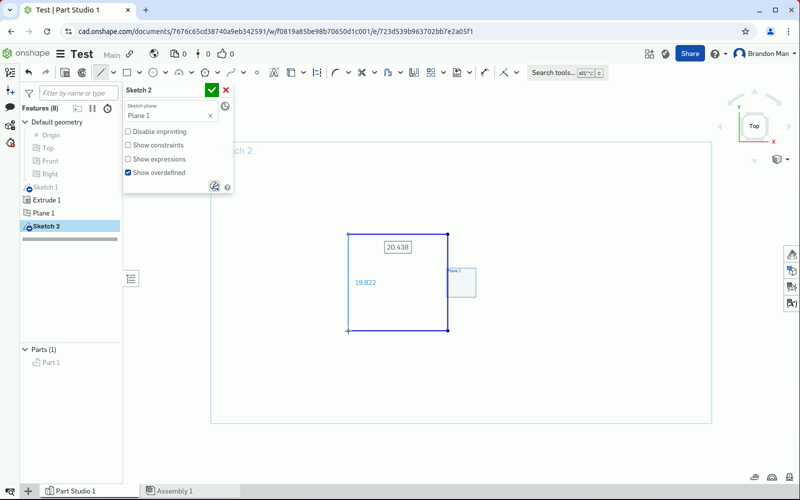
key(esc)
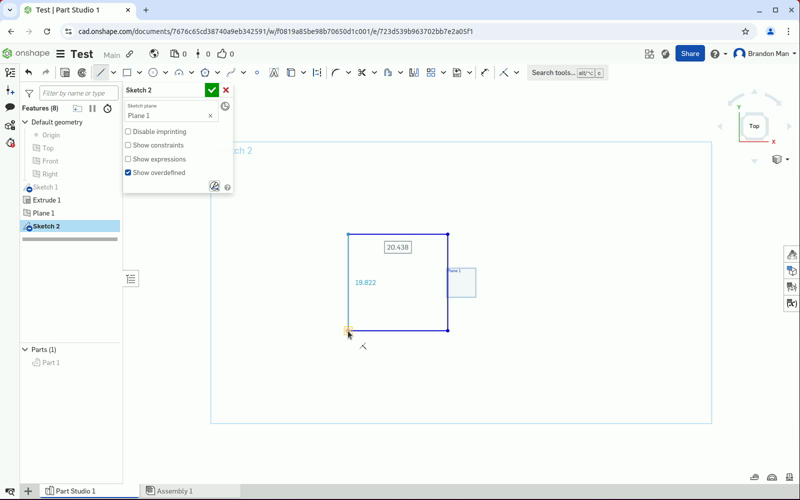
mouse_move(402, 269)
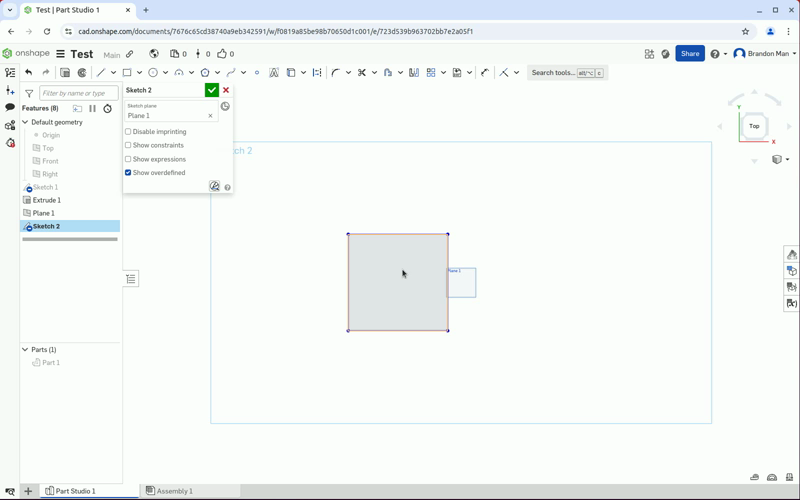
click(402, 269)
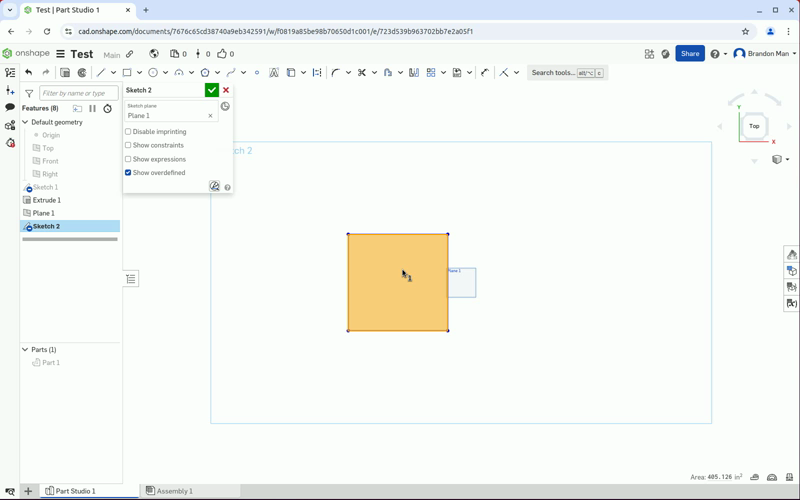
mouse_move(73, 352)
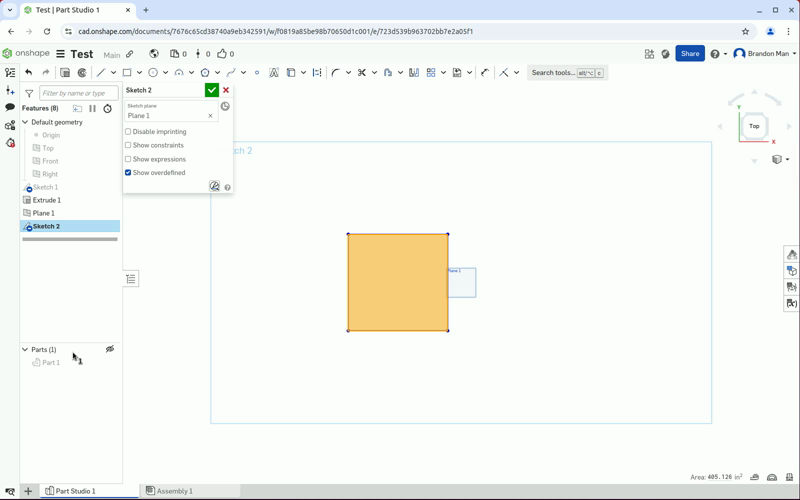
key(shift+y)
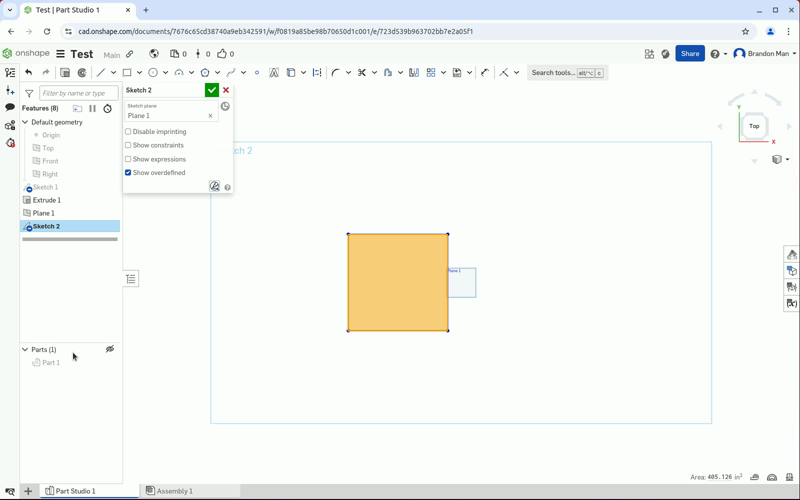
key(shift+e)
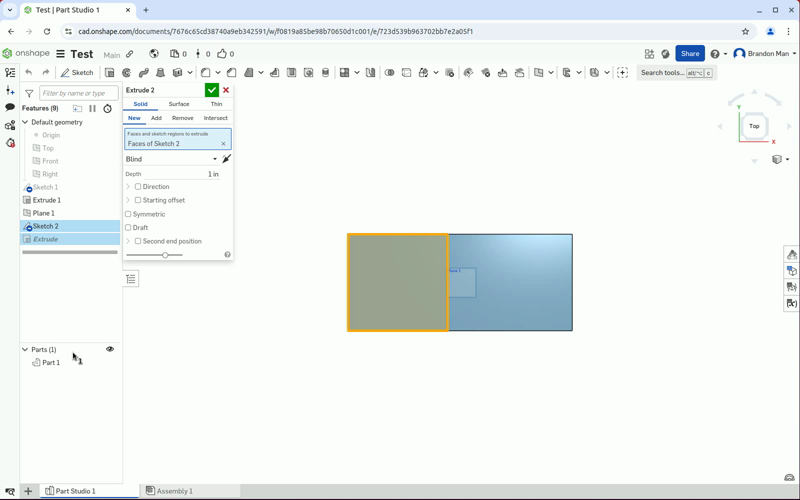
mouse_move(143, 106)
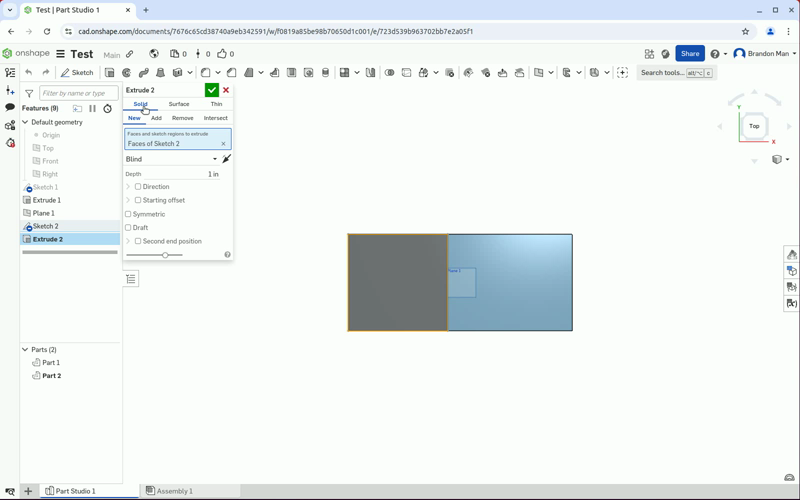
click(143, 106)
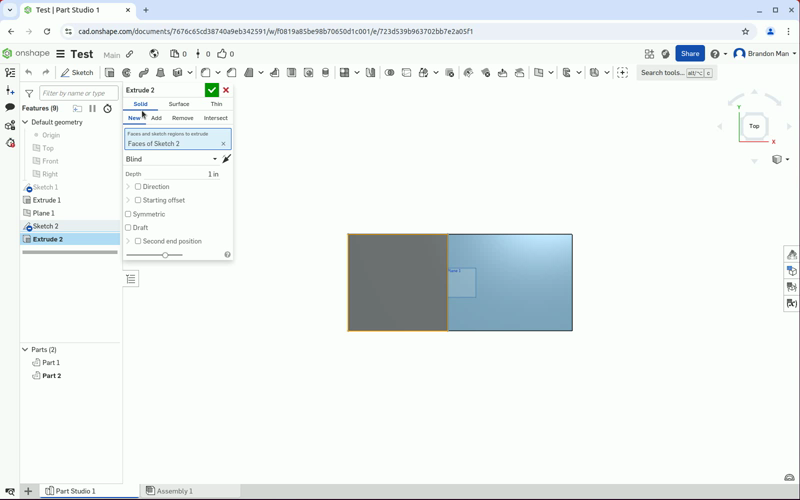
mouse_move(137, 120)
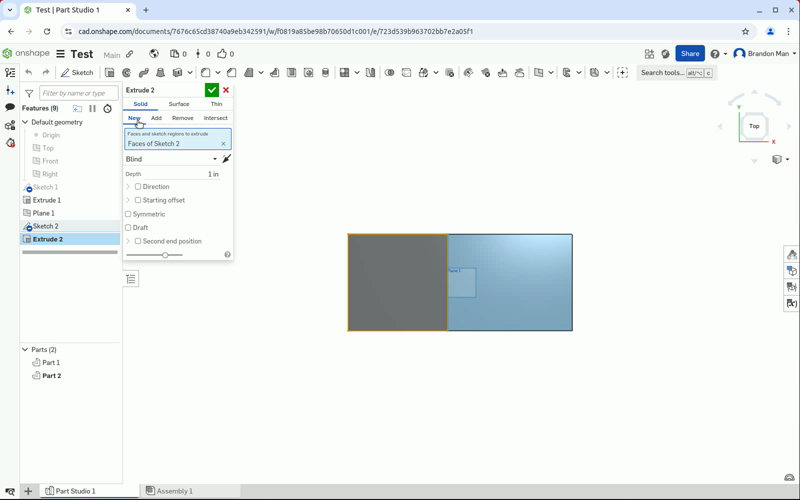
click(137, 120)
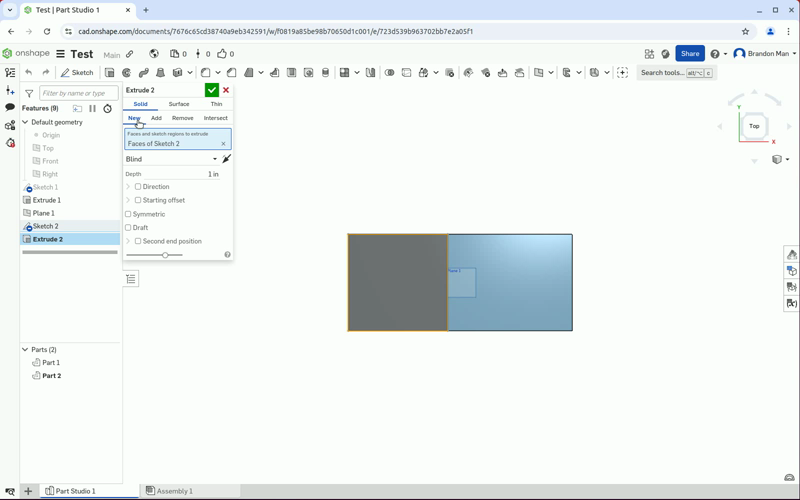
key(tab, 4)
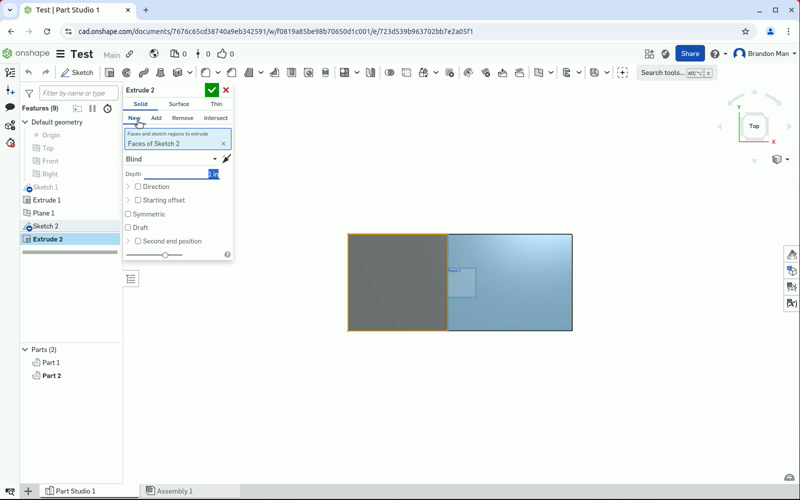
text(-0.241)
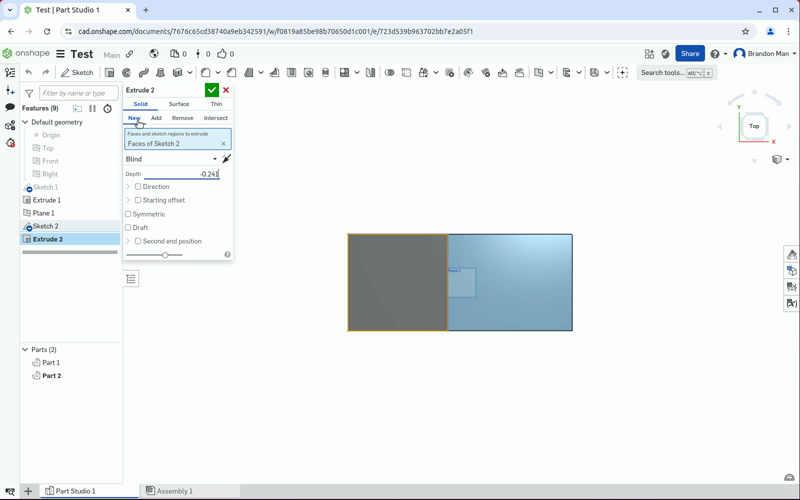
key(enter)
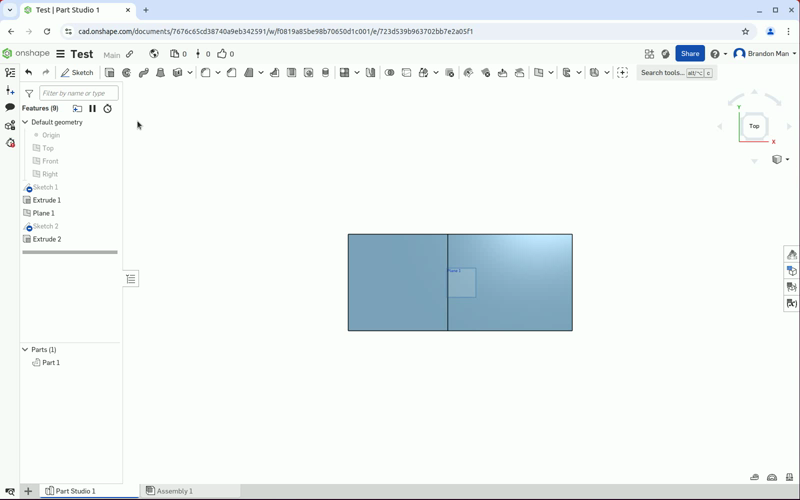
key(shift+h)
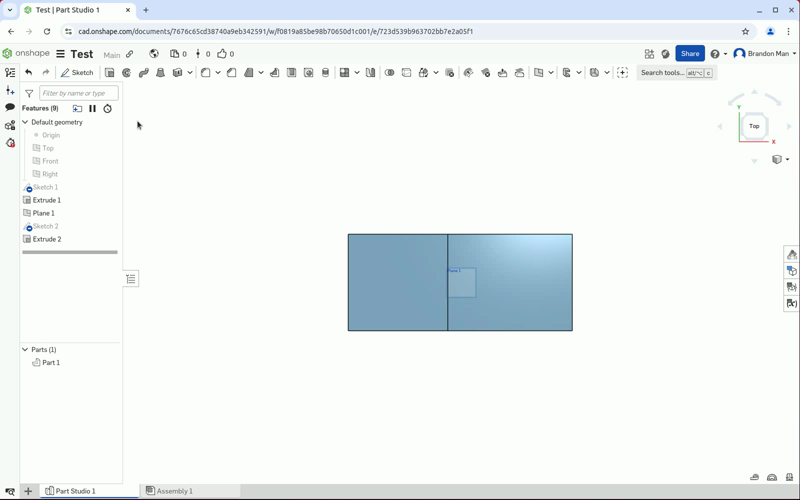
key(shift+h)
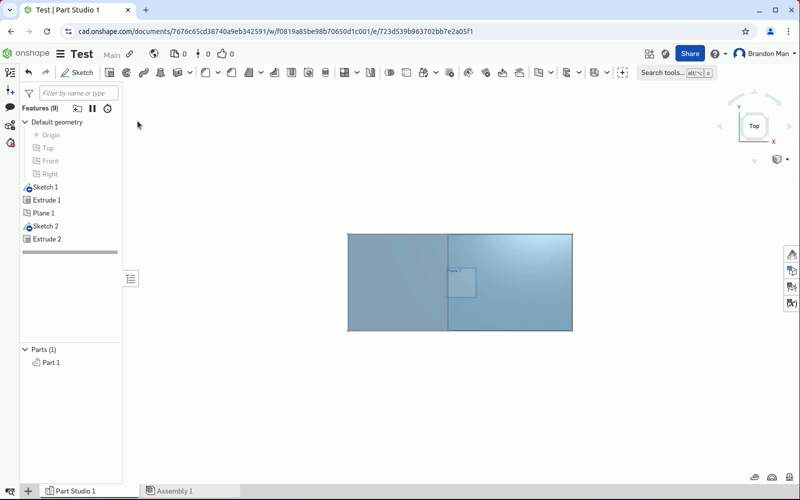
key(shift+7)
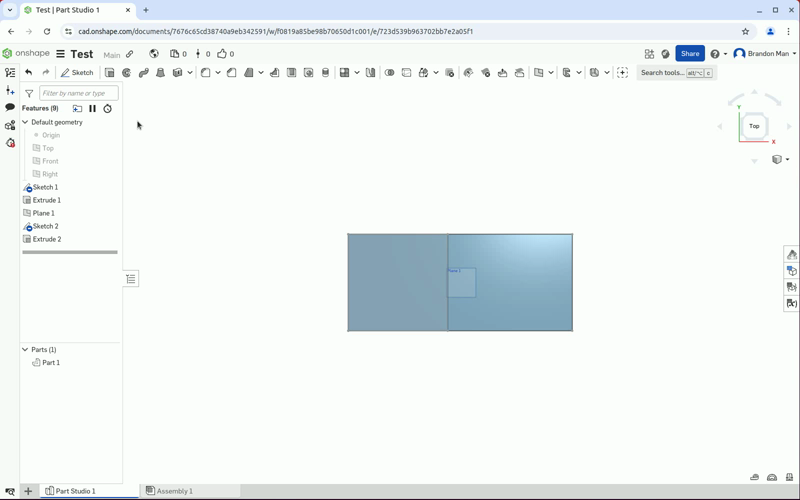
key(up, 3)
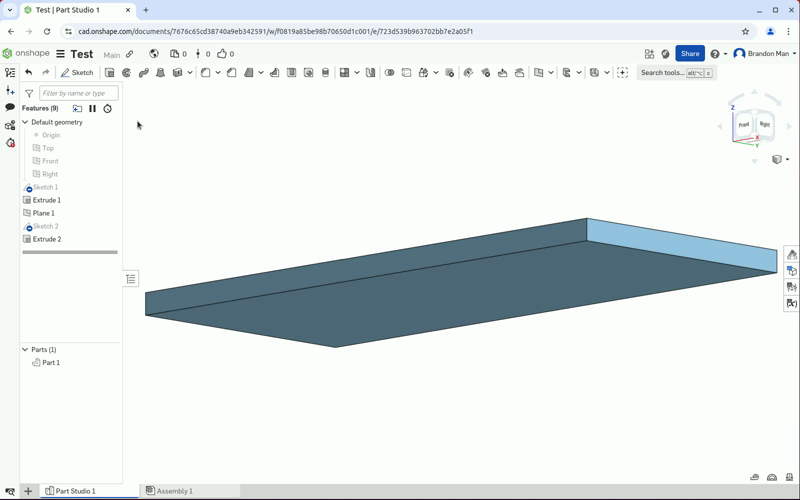
key(left, 3)
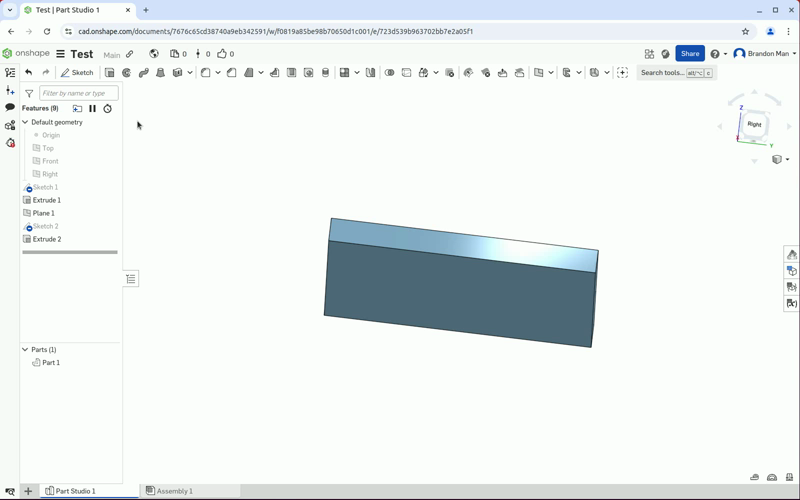
key(right, 3)
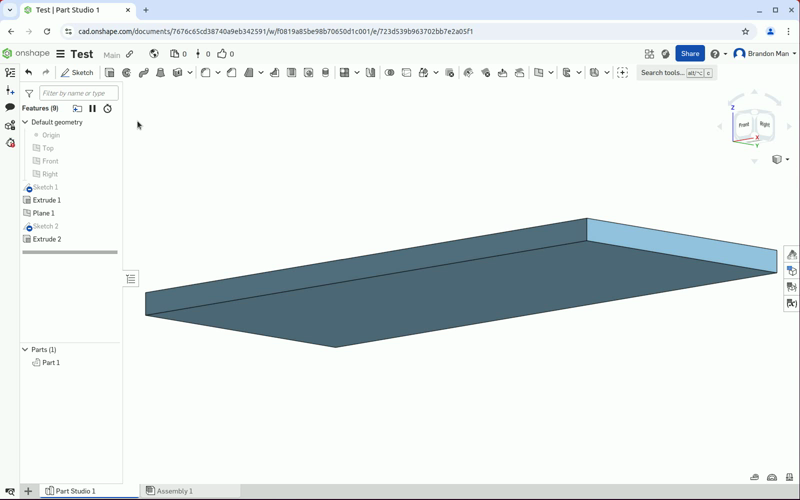
key(down, 3)
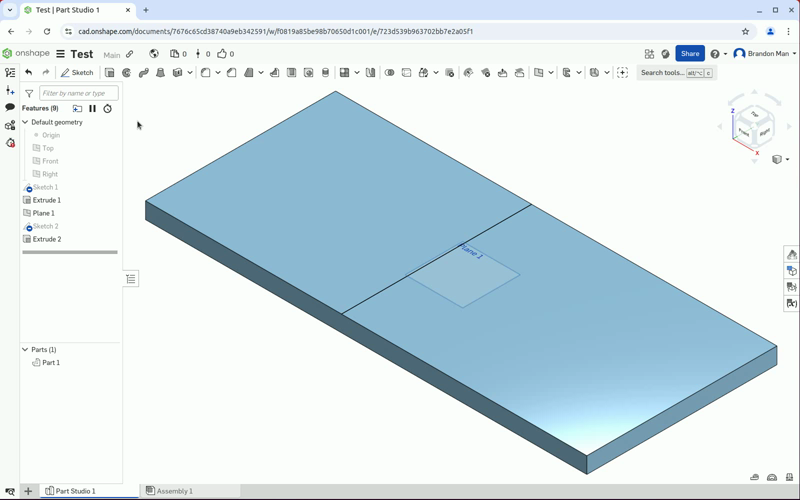
mouse_move(73, 189)
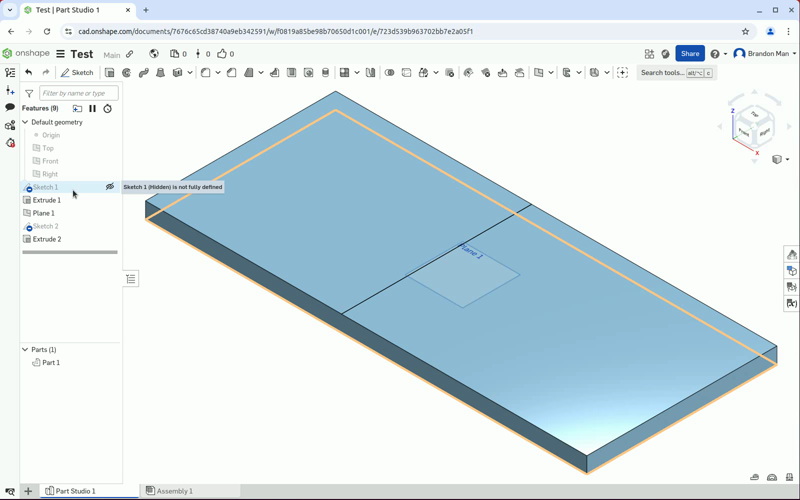
click(73, 189)